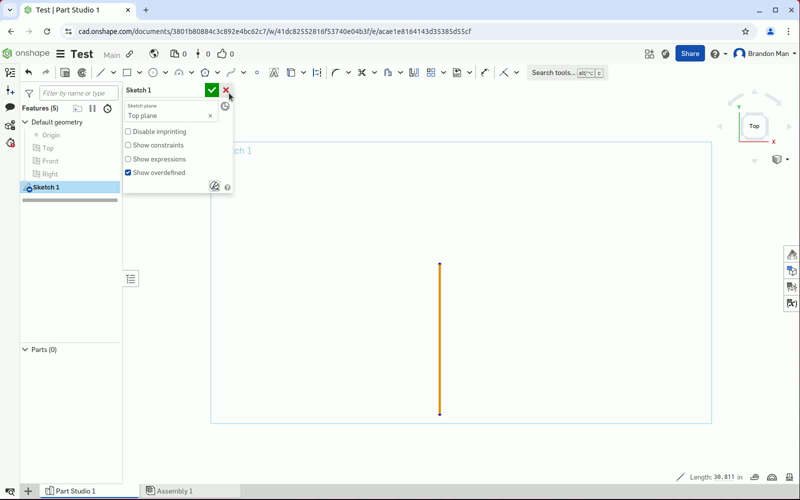
key(shift+h)
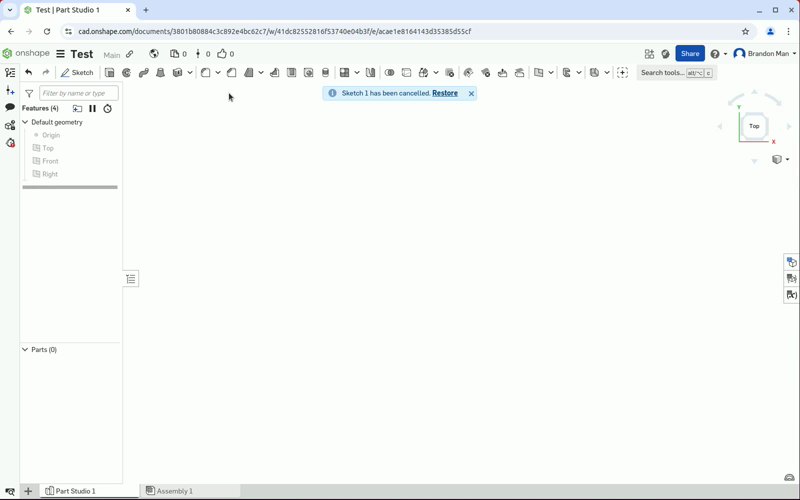
mouse_move(73, 352)
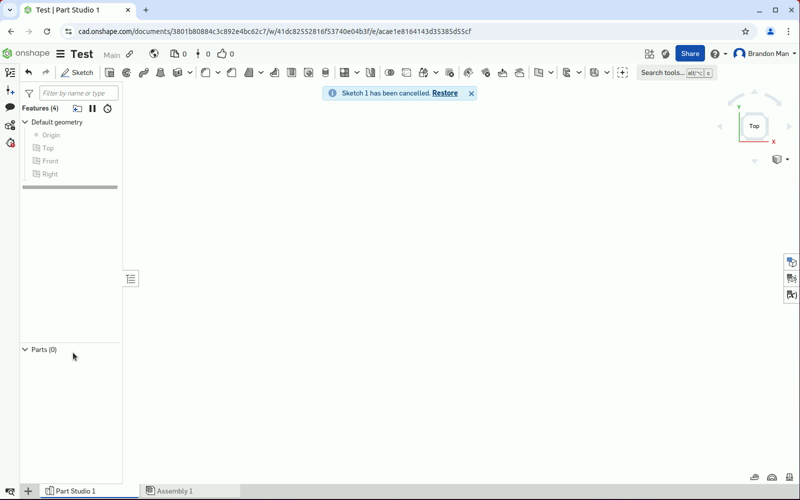
key(y)
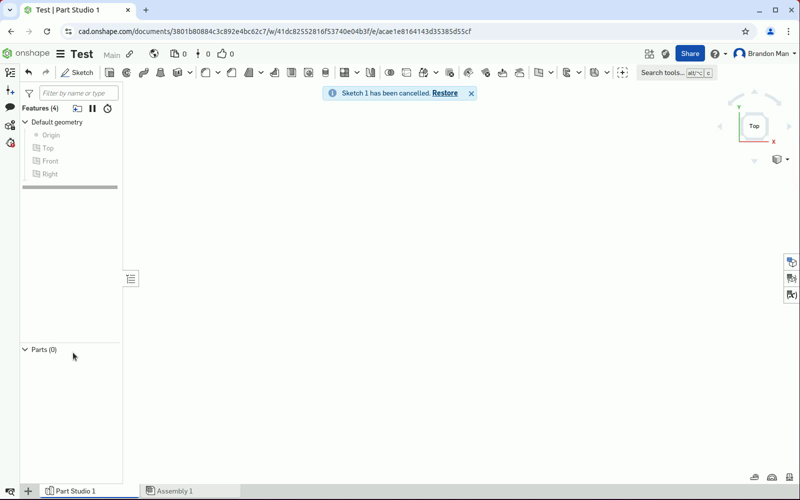
key(shift+p)
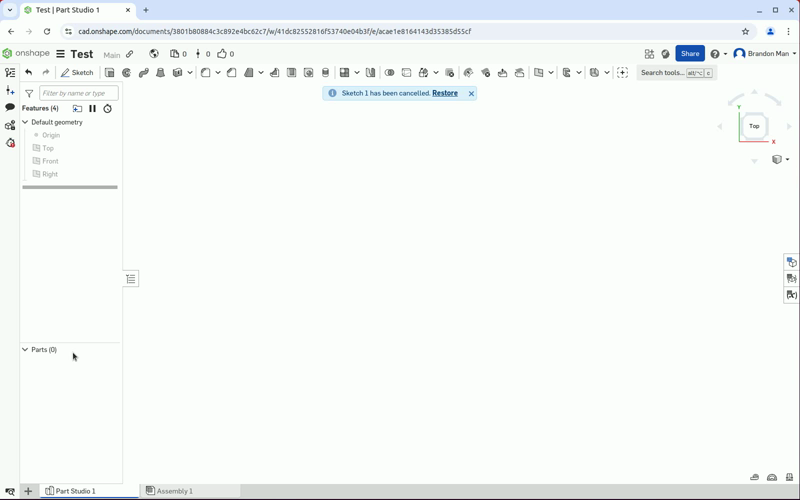
key(space)
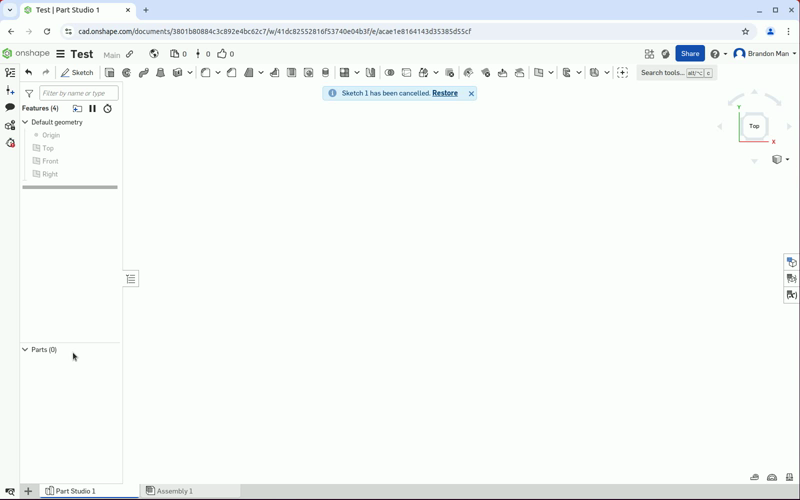
key_down(shift)
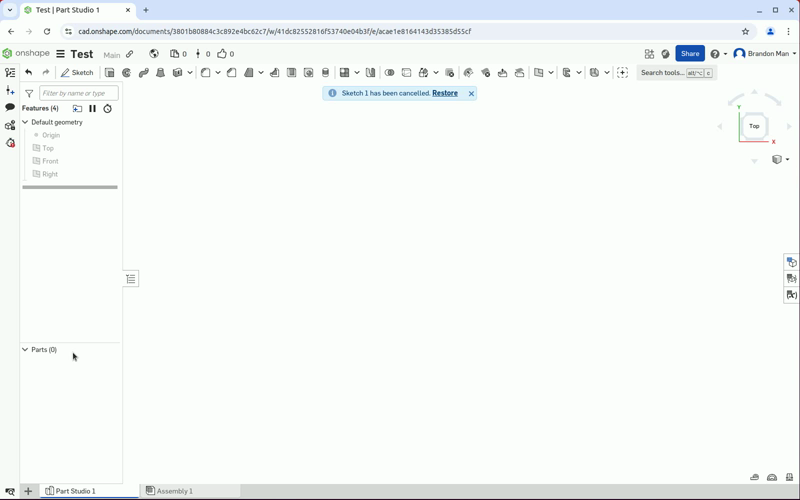
key(up)
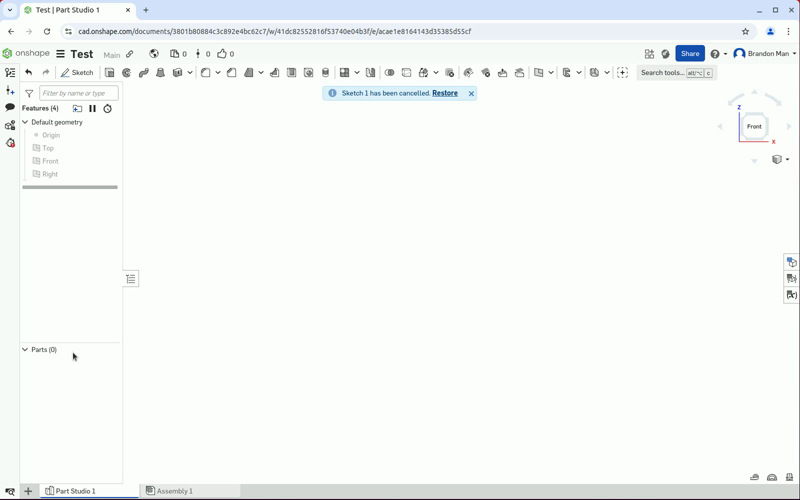
key_up(shift)
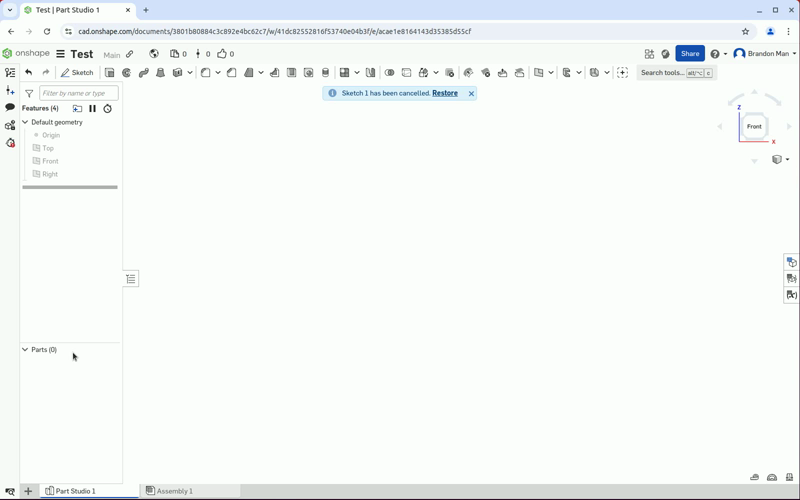
mouse_move(73, 352)
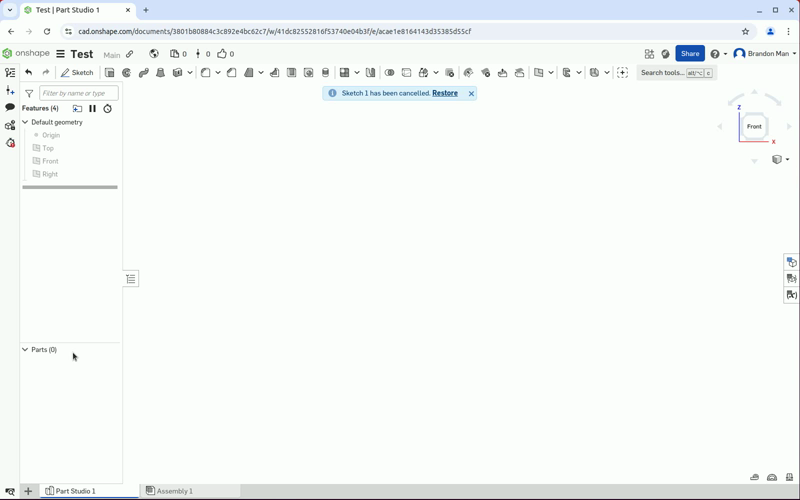
key(shift+y)
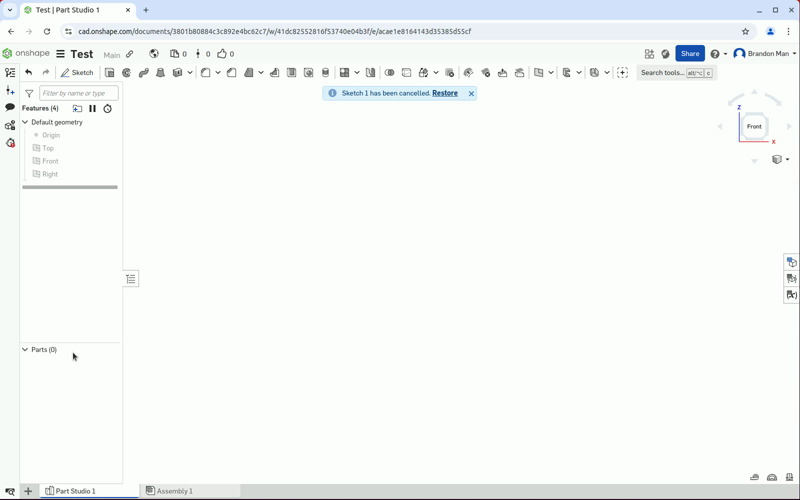
key(shift+s)
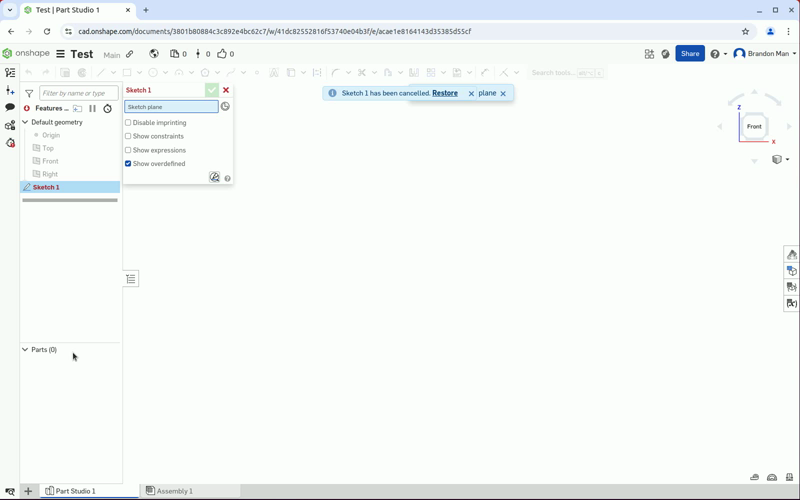
mouse_move(73, 163)
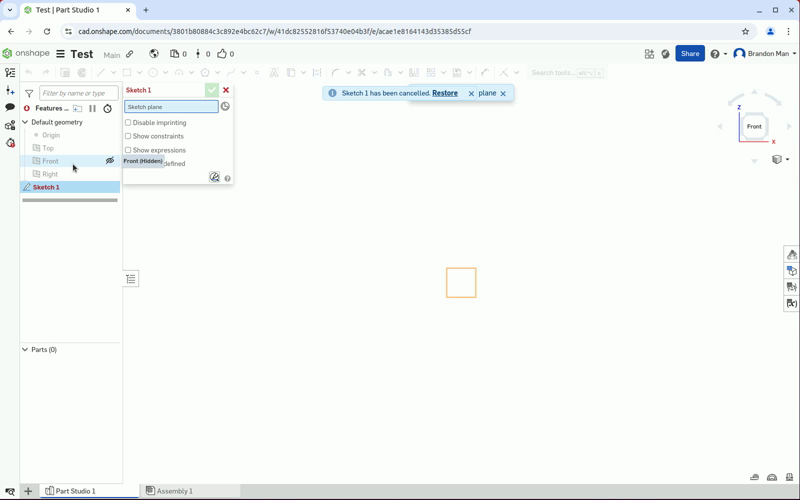
click(73, 163)
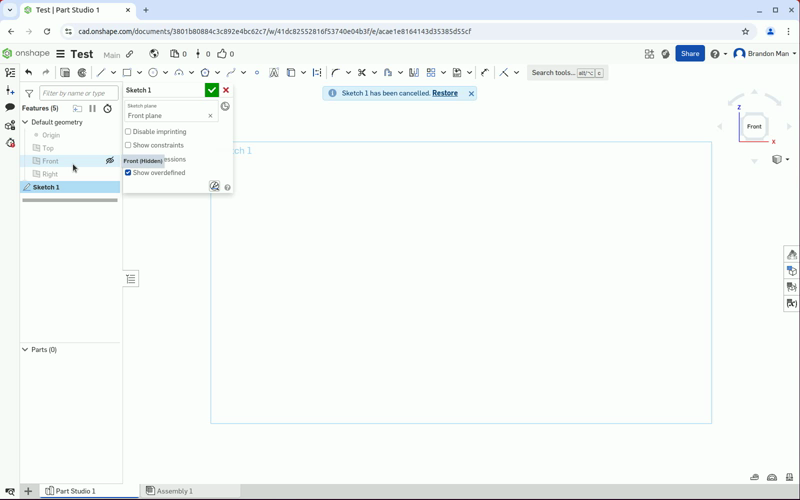
mouse_move(73, 352)
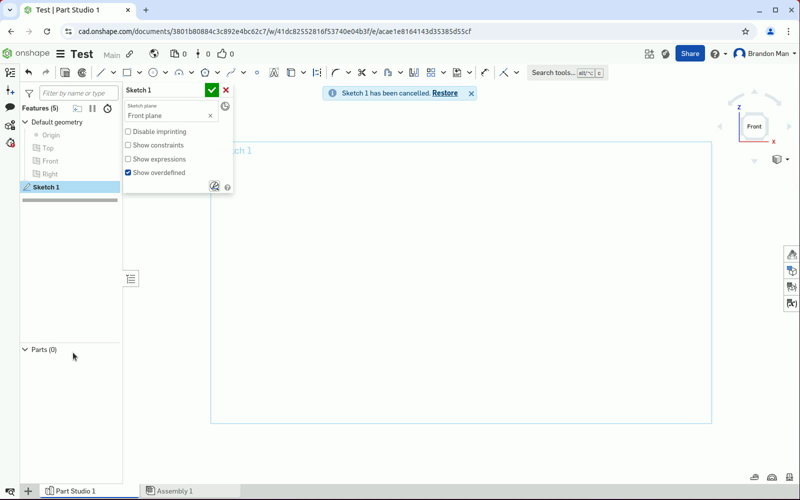
key(y)
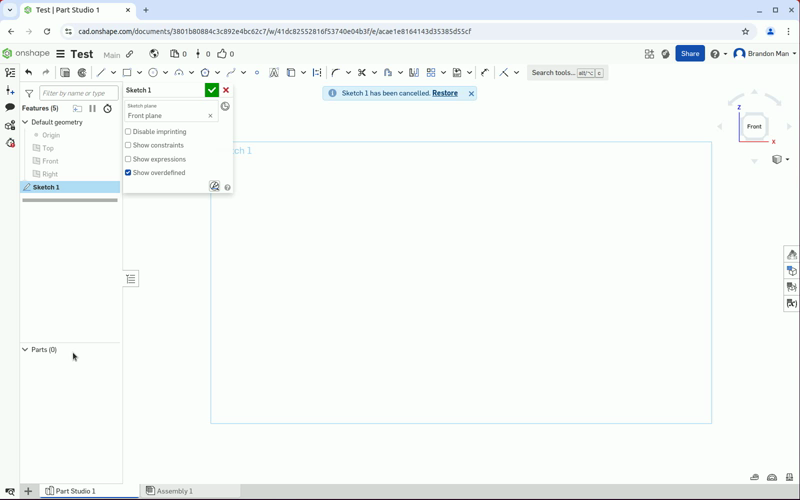
key(c)
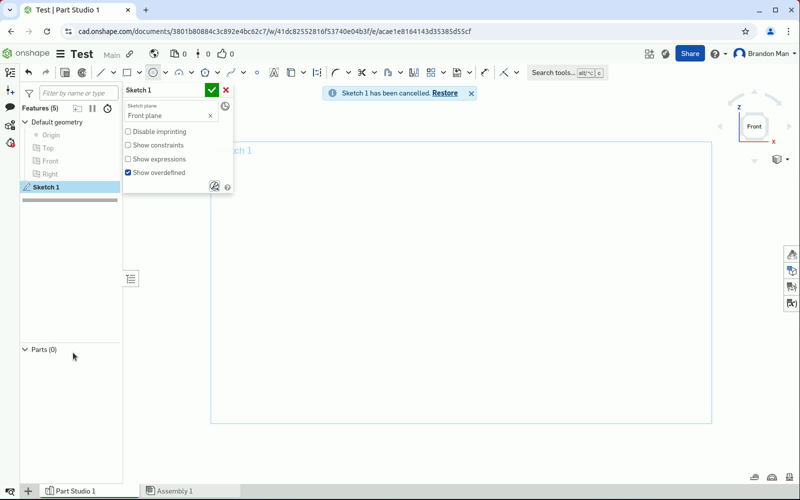
key_down(shift)
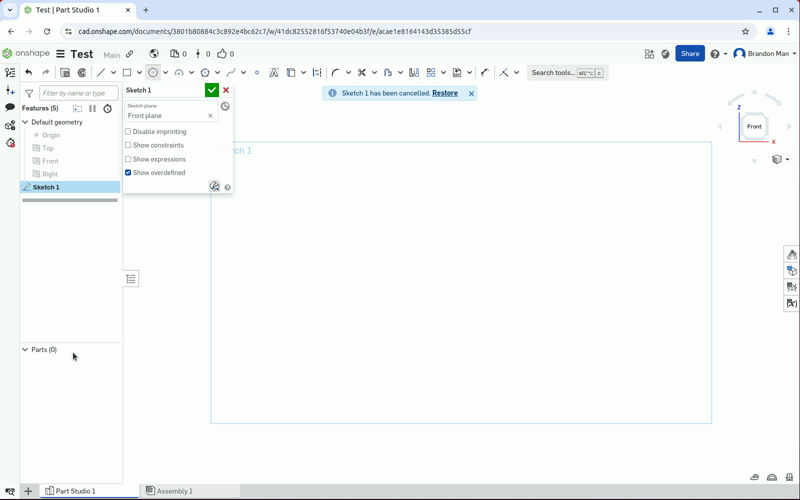
mouse_move(460, 282)
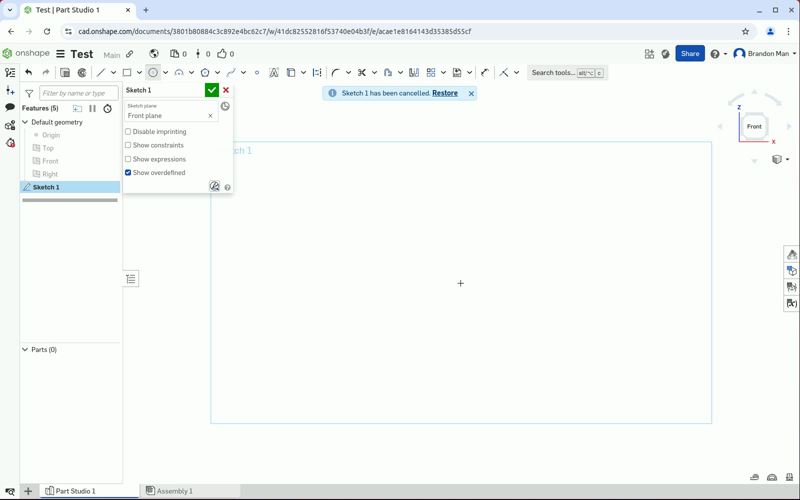
click(460, 282)
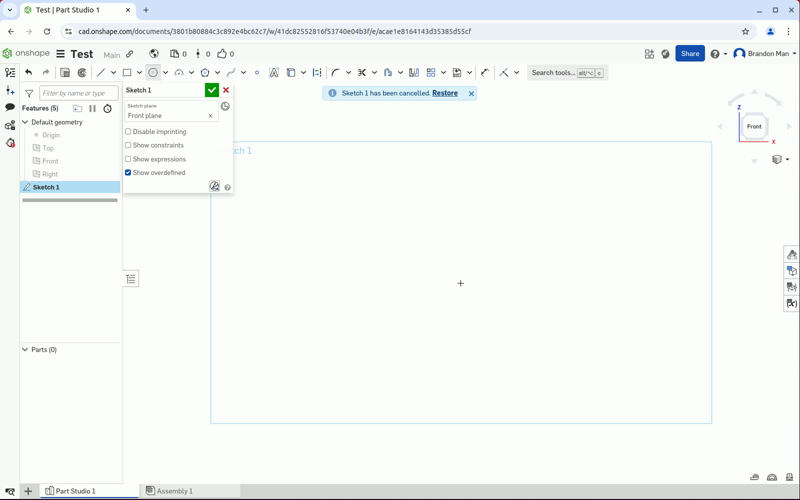
key_up(shift)
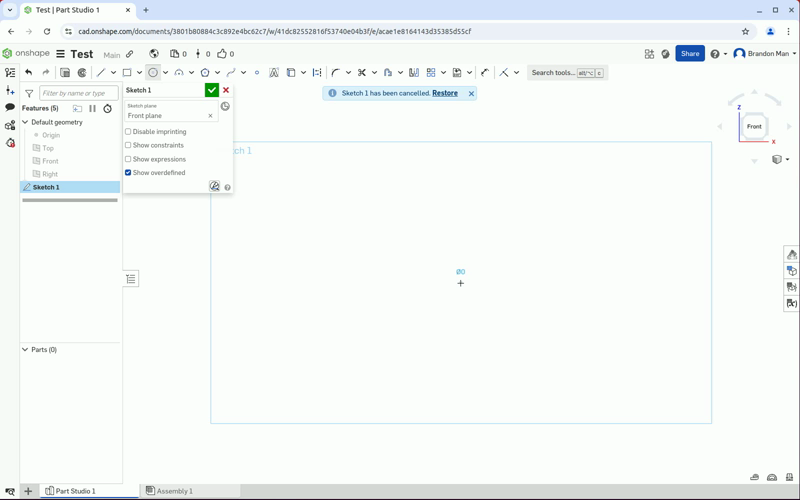
mouse_move(480, 282)
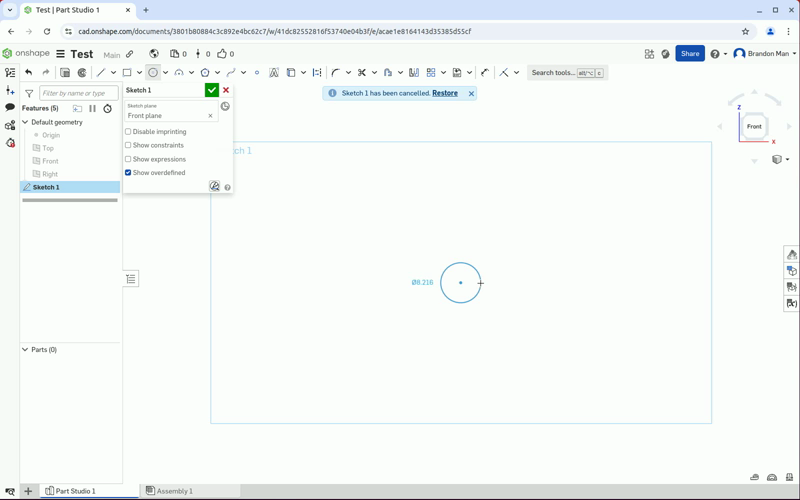
click(480, 282)
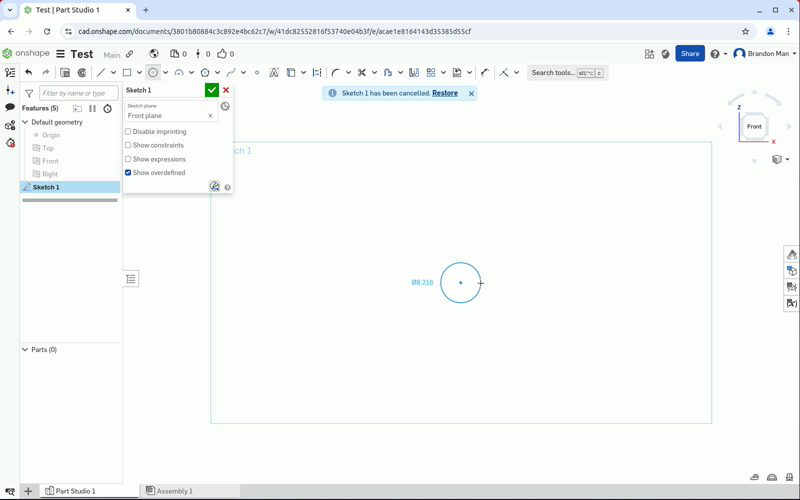
key(esc)
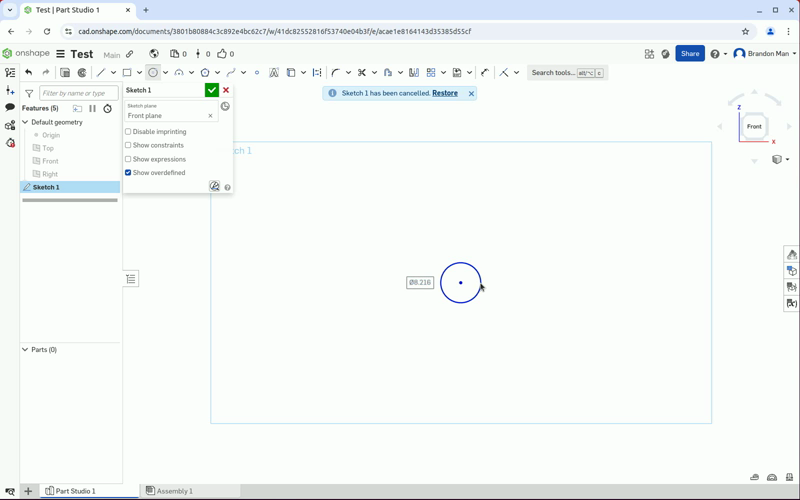
mouse_move(458, 280)
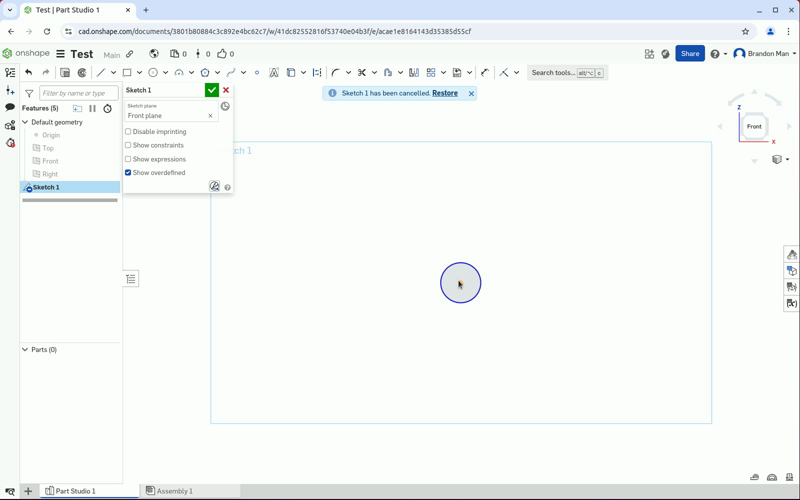
scroll(6)
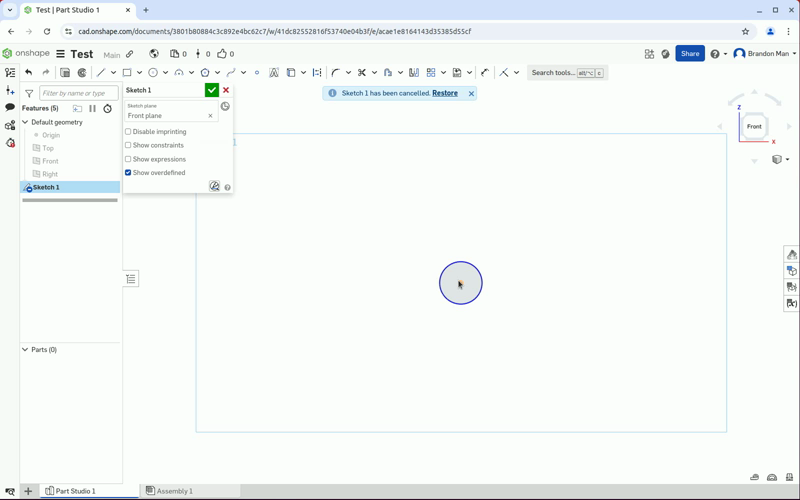
scroll(6)
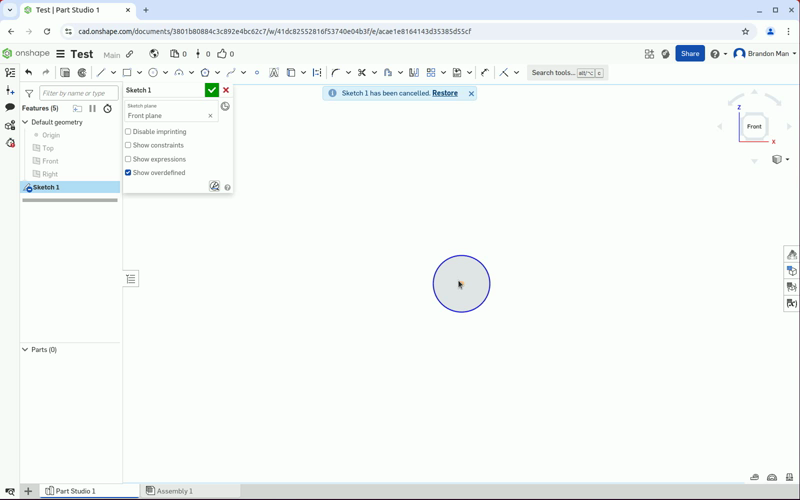
scroll(6)
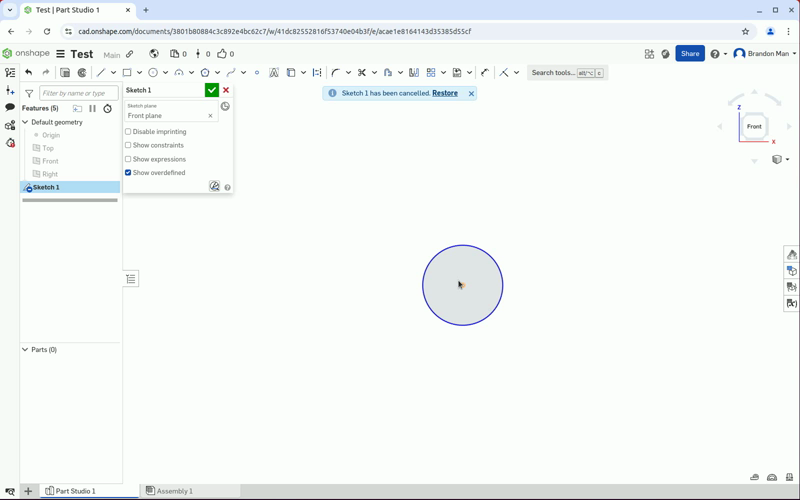
scroll(6)
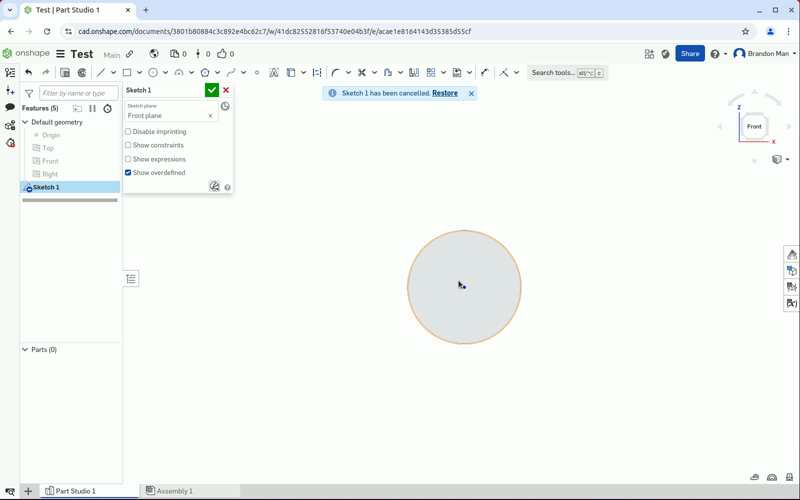
scroll(6)
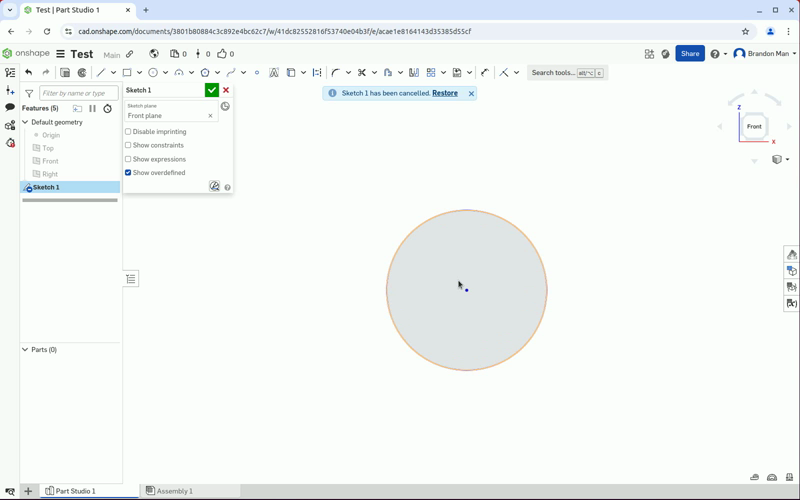
scroll(6)
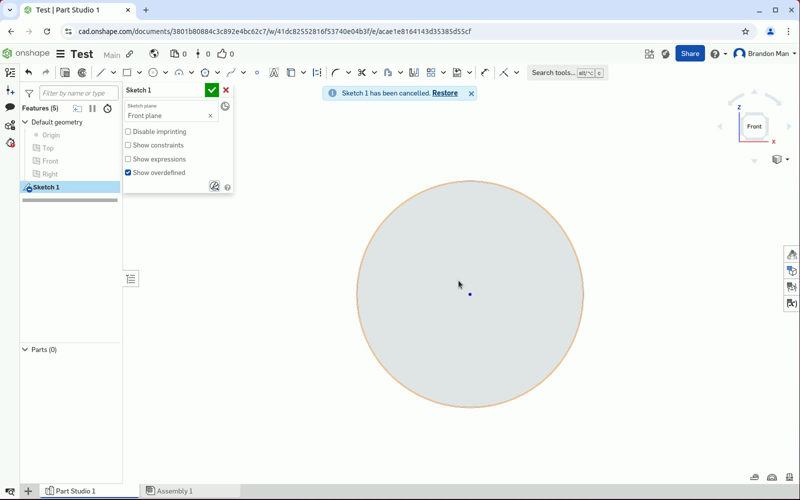
scroll(6)
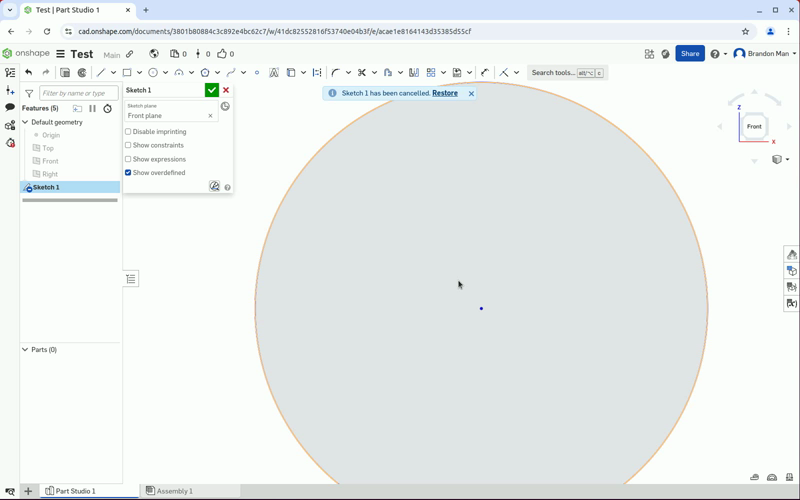
click(458, 280)
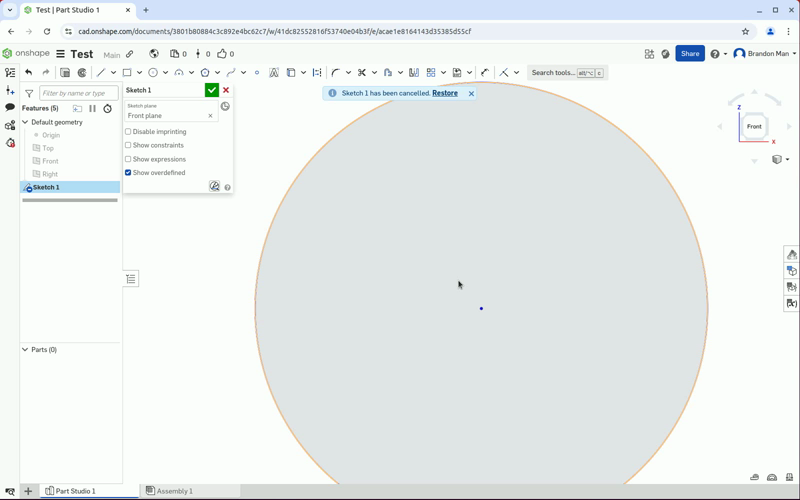
scroll(-6)
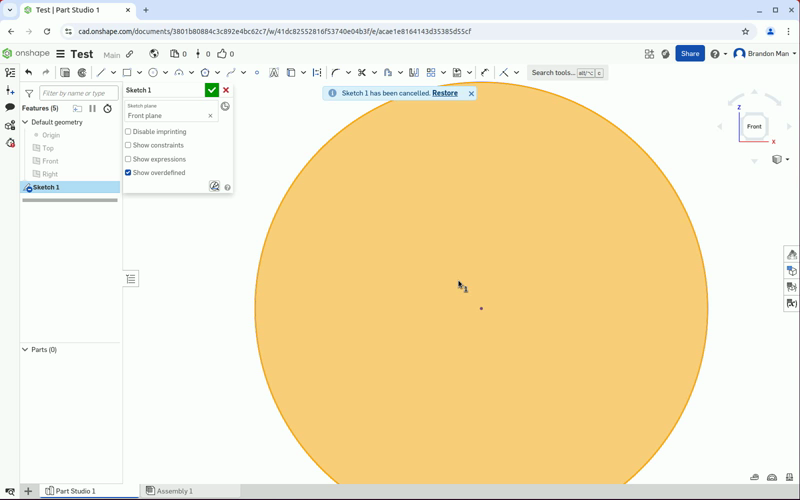
scroll(-6)
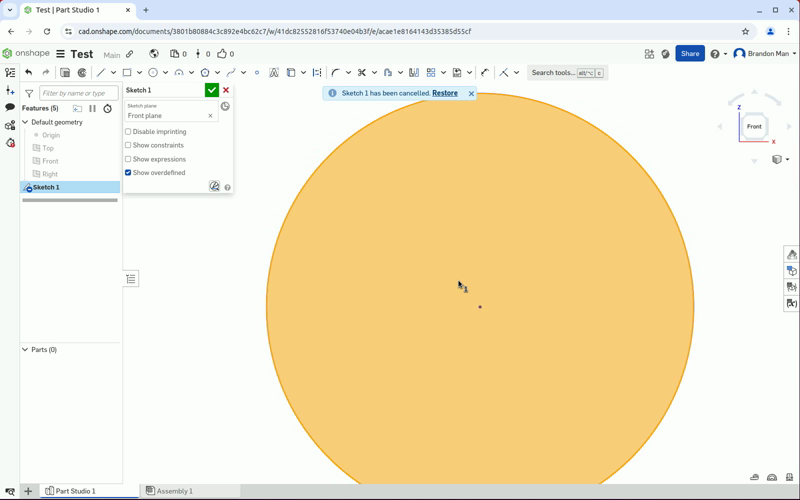
scroll(-6)
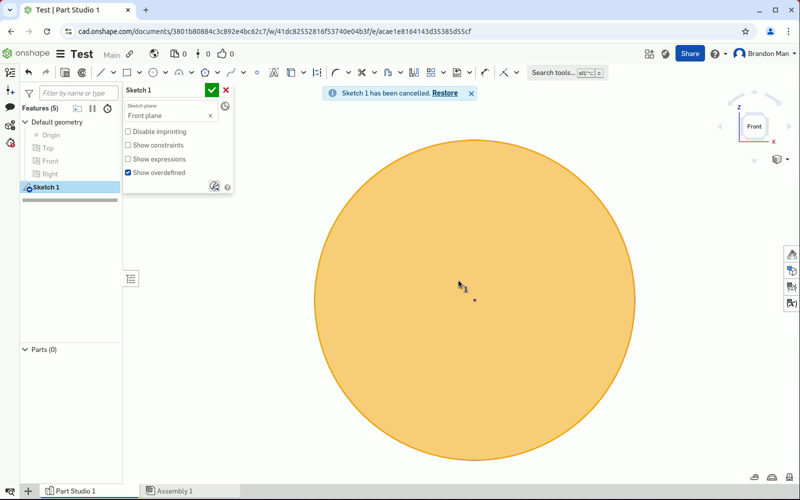
scroll(-6)
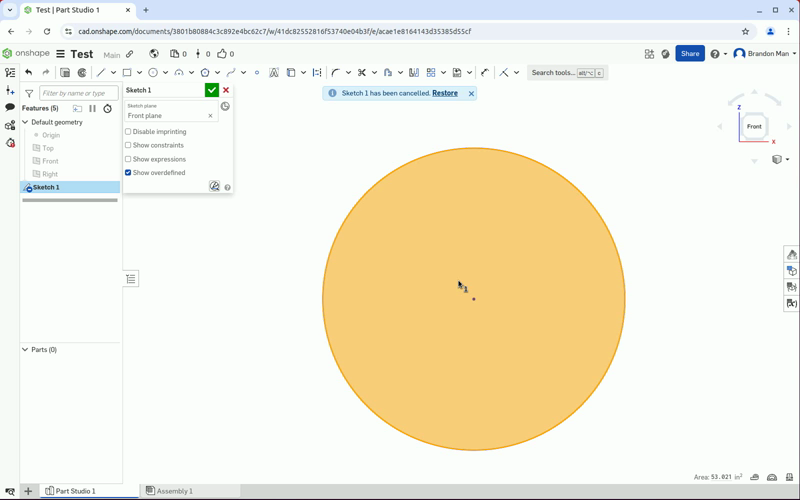
scroll(-6)
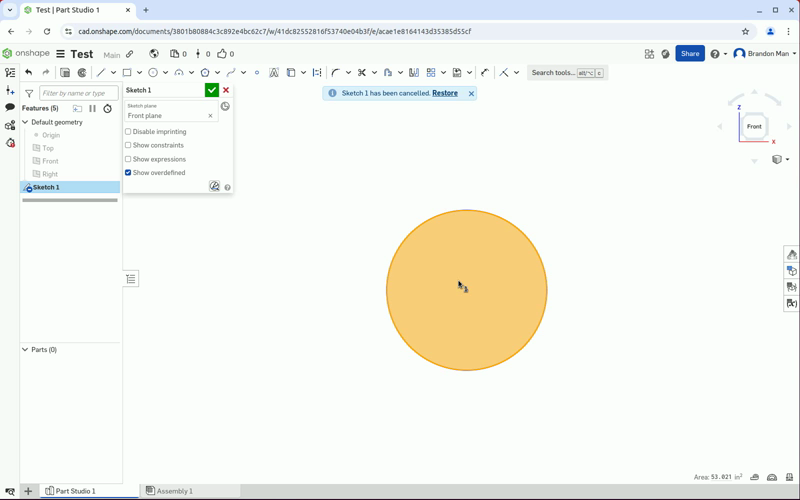
scroll(-6)
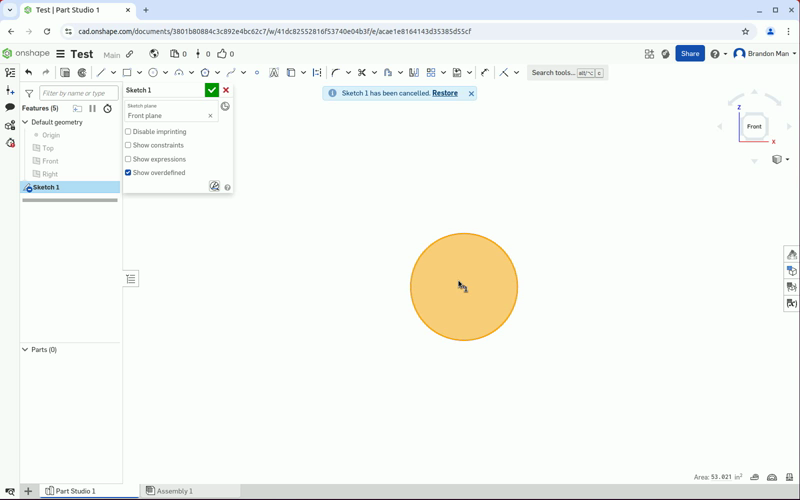
scroll(-6)
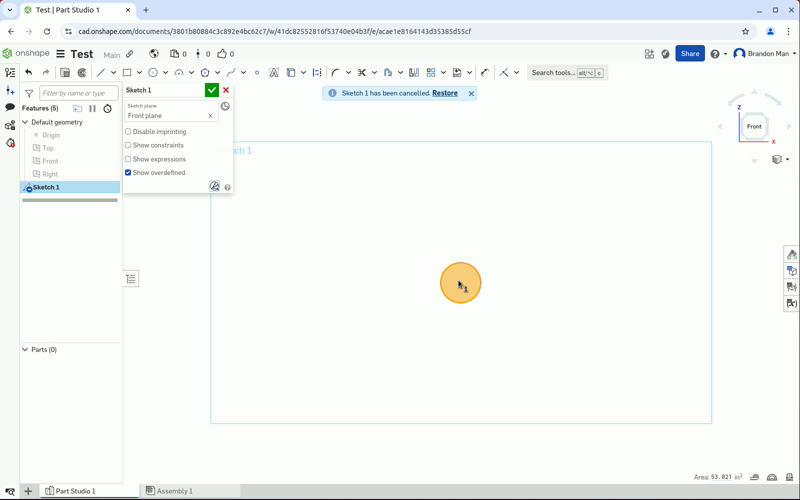
mouse_move(73, 352)
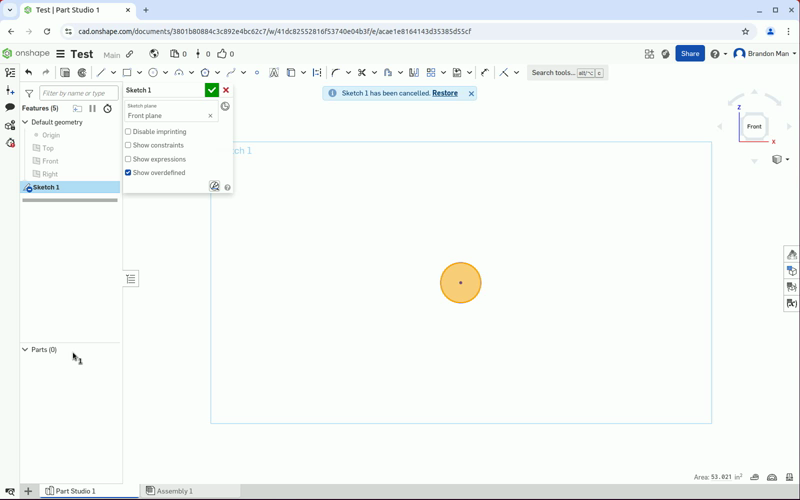
key(shift+y)
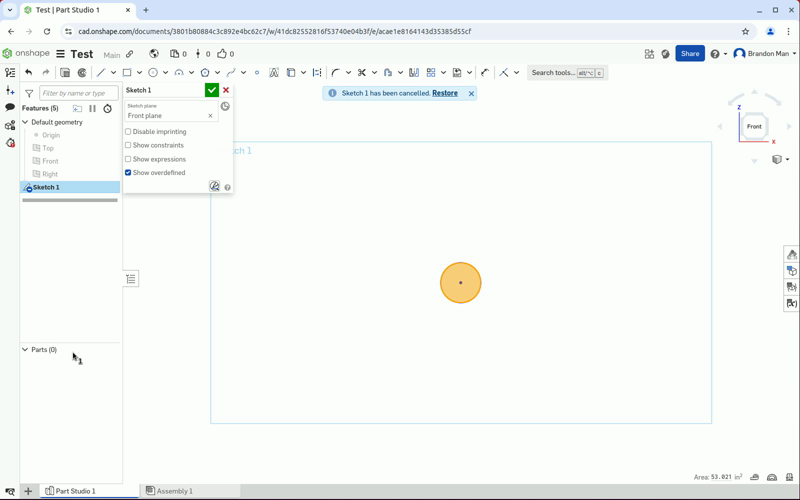
key(shift+e)
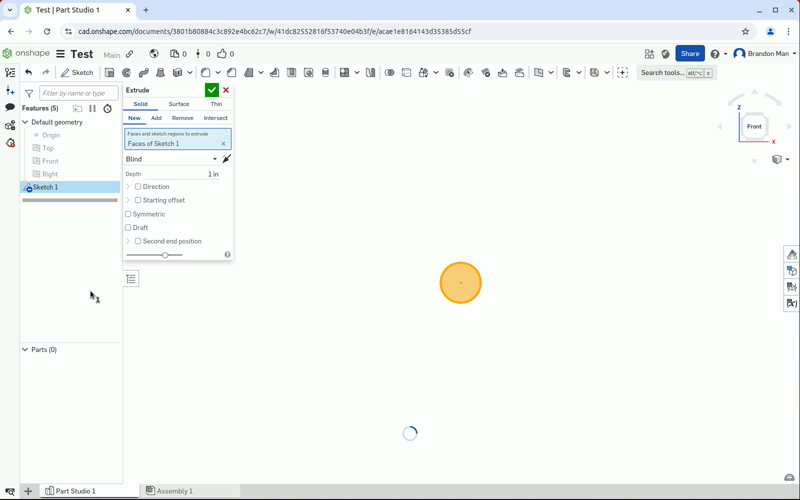
mouse_move(143, 106)
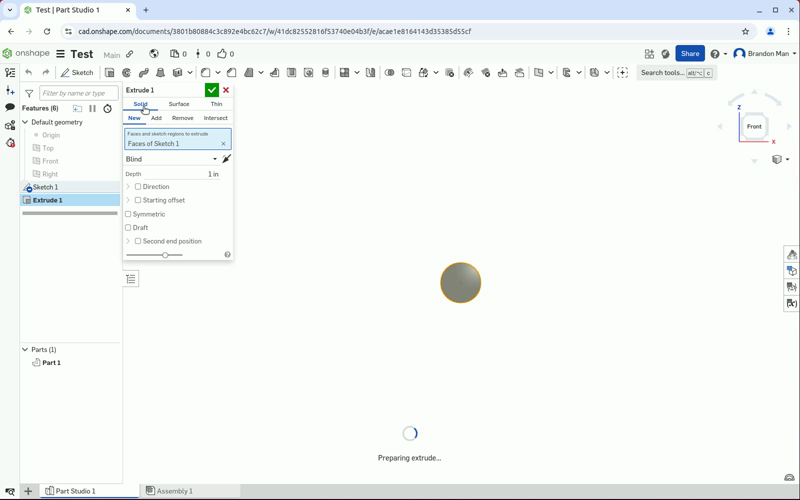
click(143, 106)
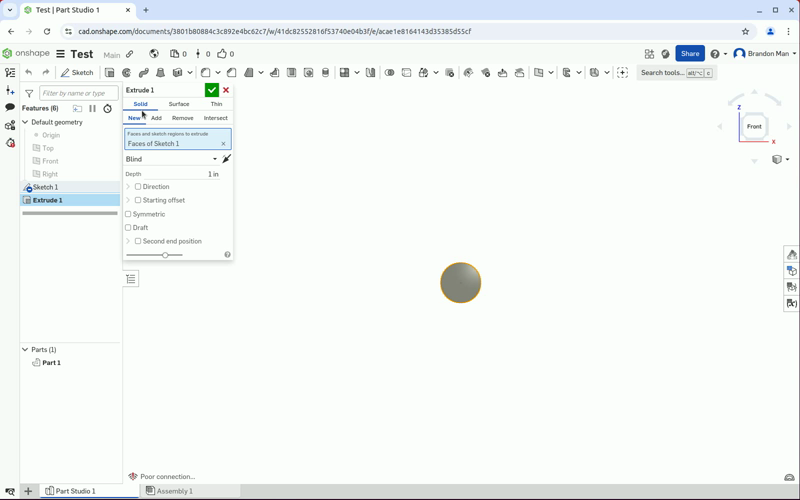
mouse_move(137, 120)
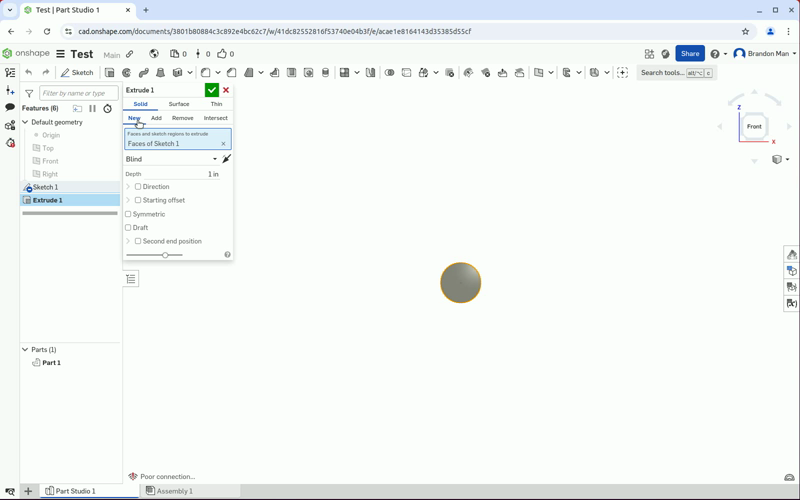
click(137, 120)
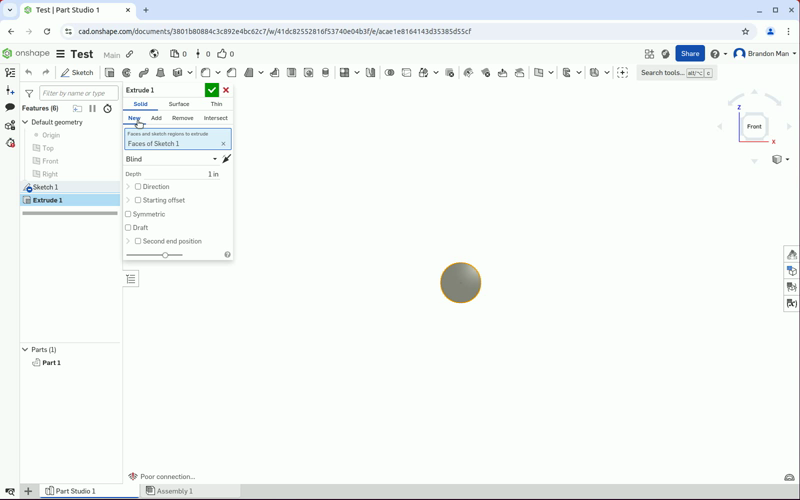
key(tab, 4)
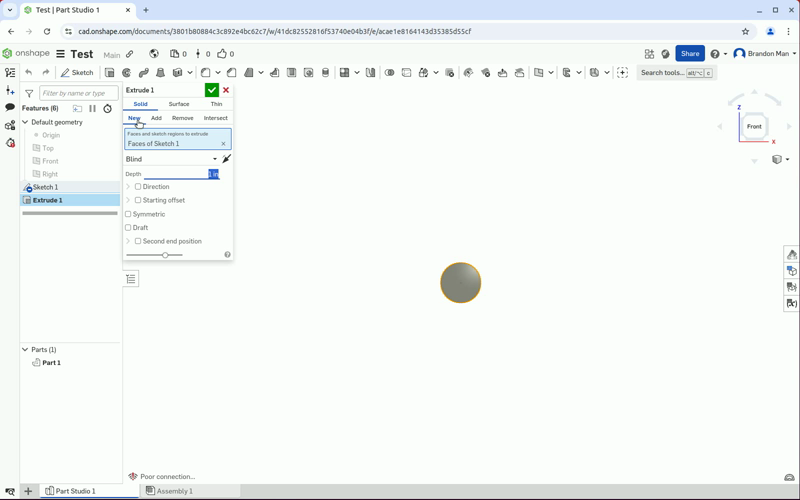
text(23.108)
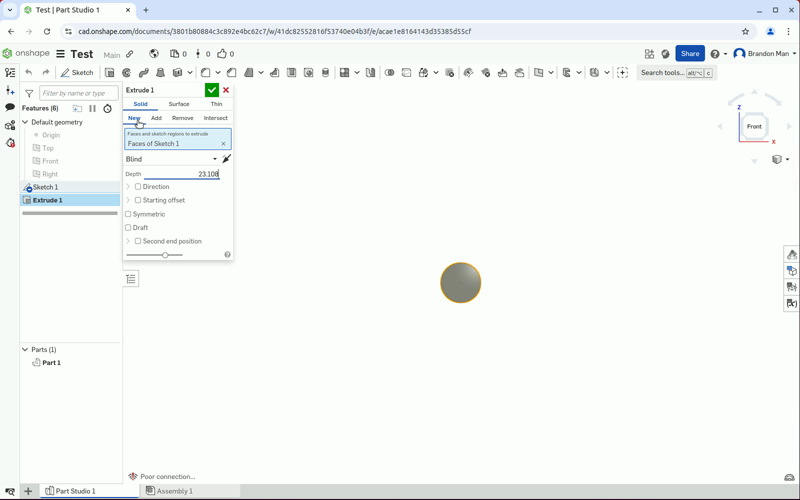
key(enter)
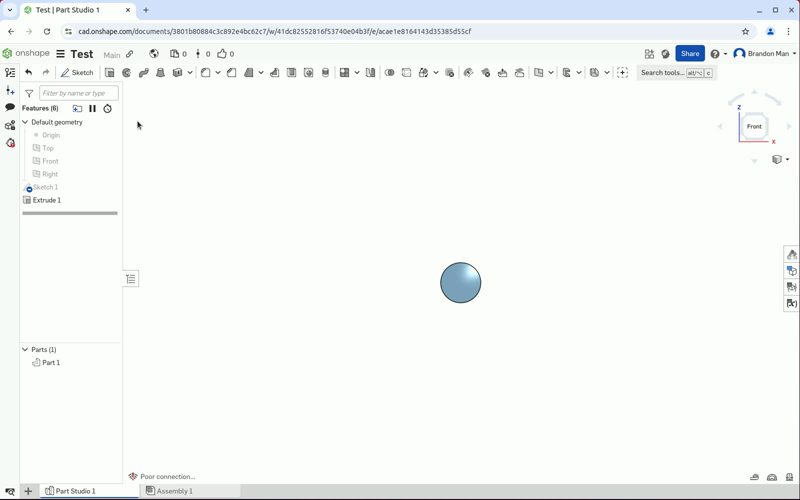
key(shift+h)
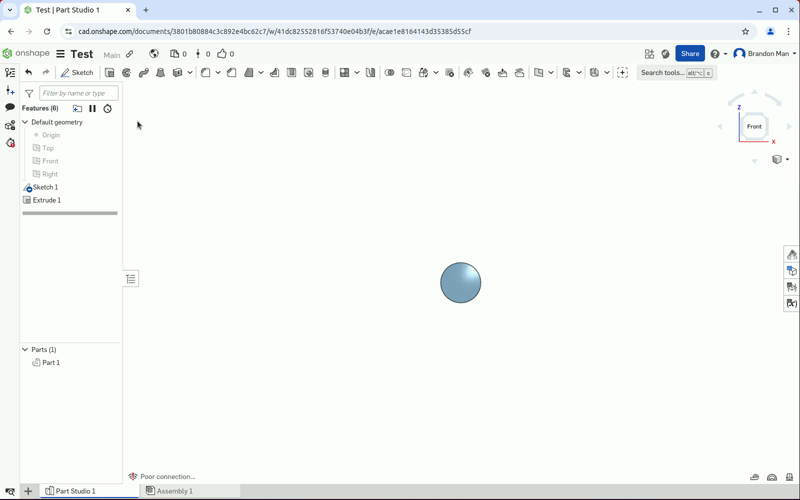
key(shift+h)
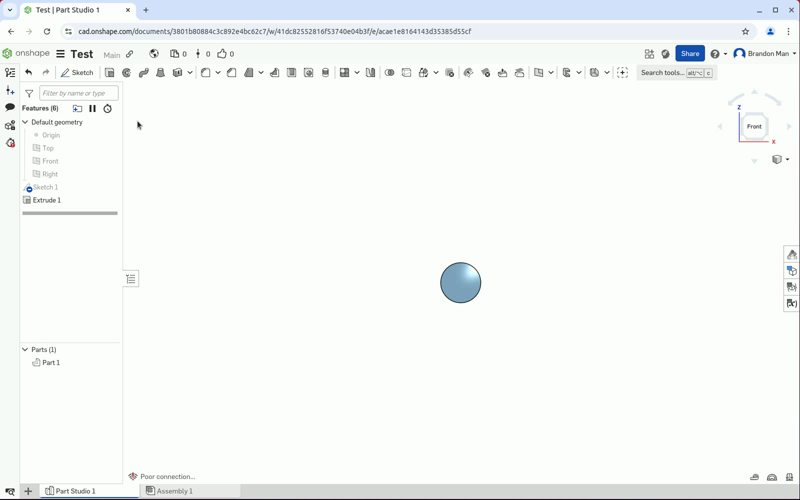
mouse_move(73, 189)
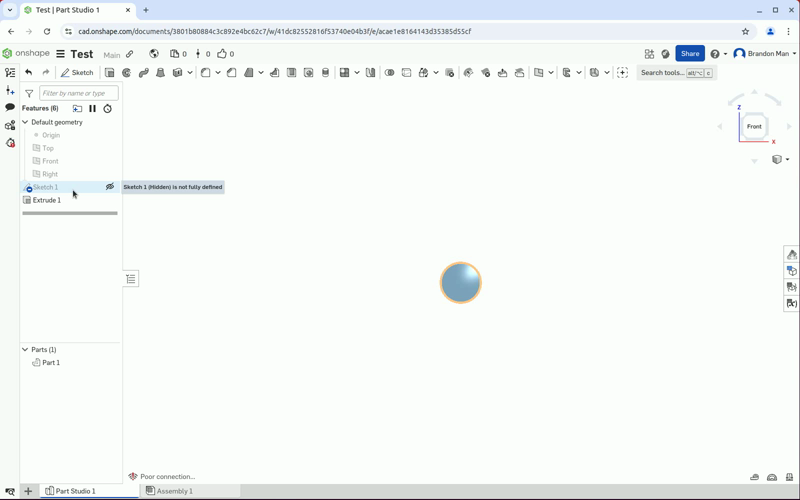
click(73, 189)
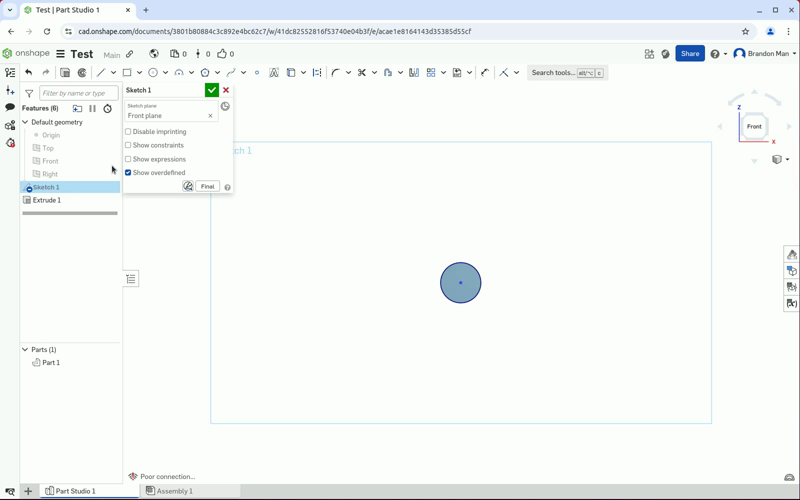
mouse_move(229, 92)
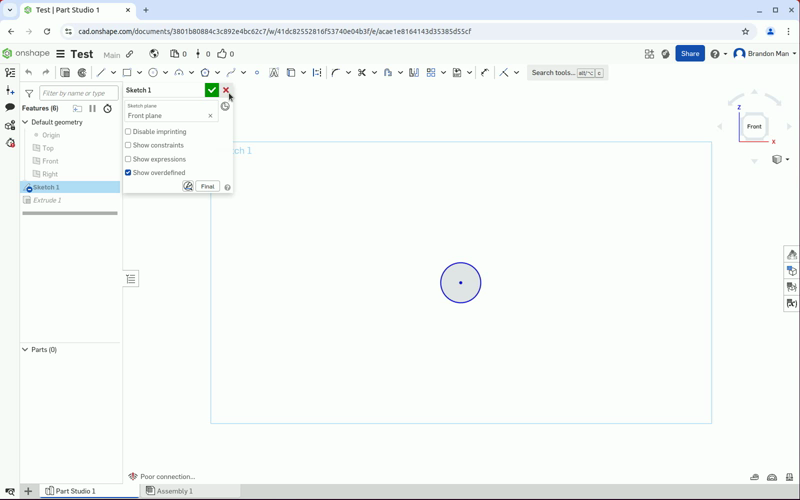
click(229, 92)
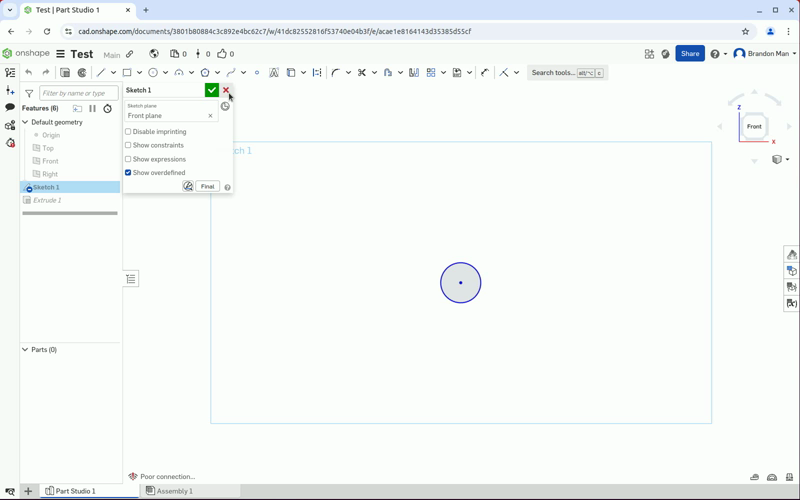
key(shift+s)
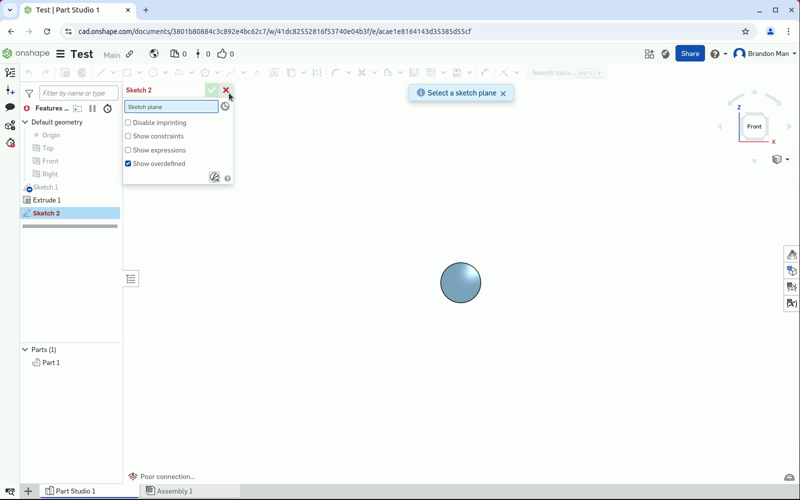
mouse_move(73, 163)
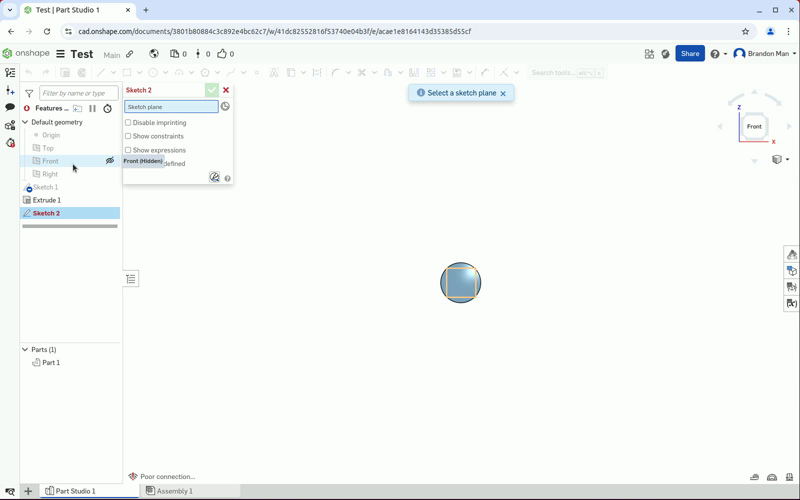
click(73, 163)
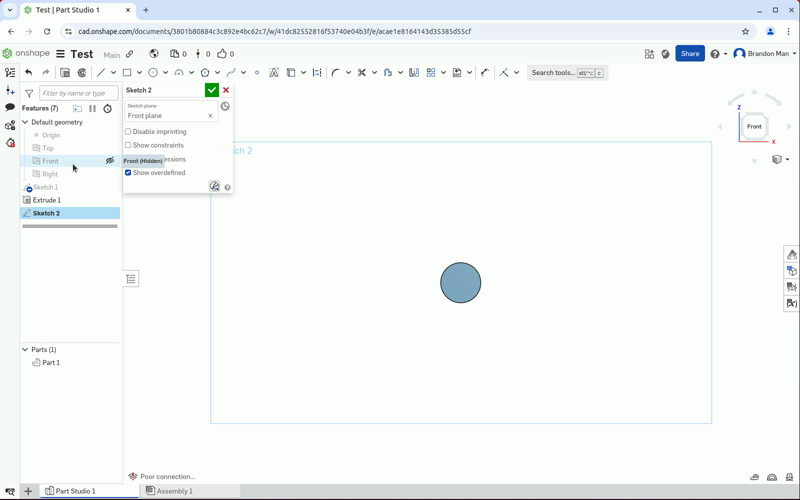
mouse_move(73, 352)
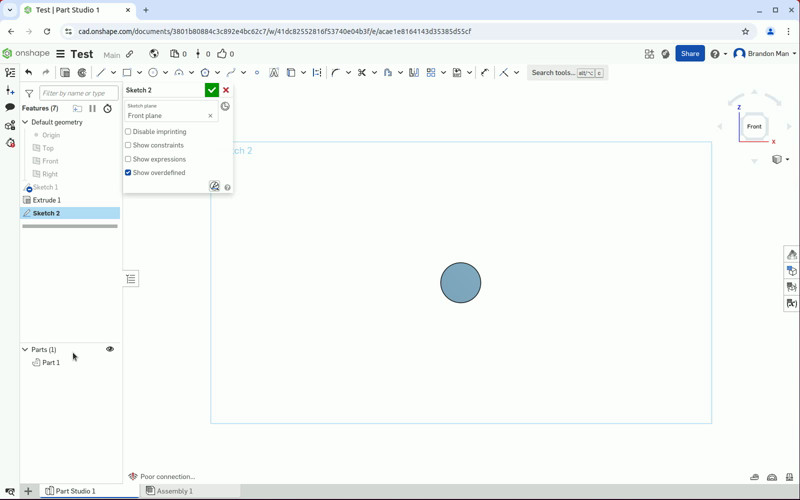
key(y)
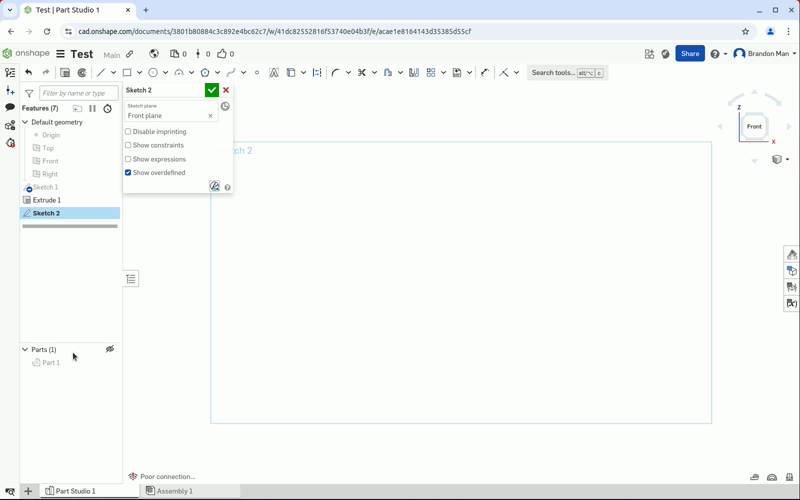
key(c)
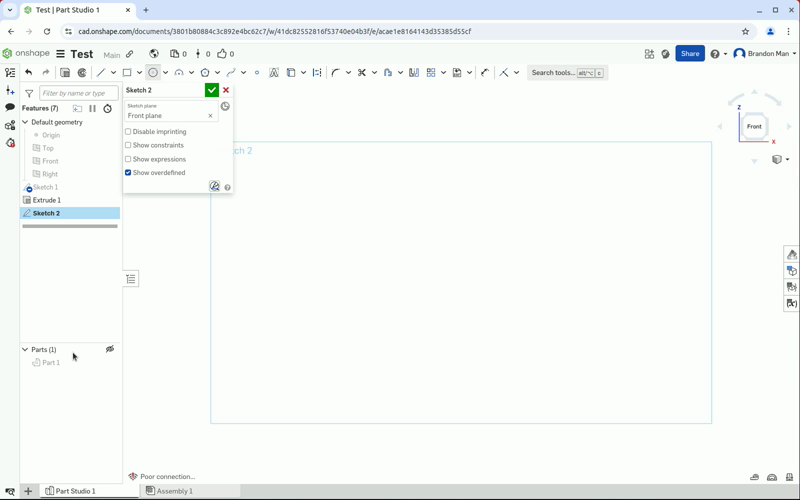
key_down(shift)
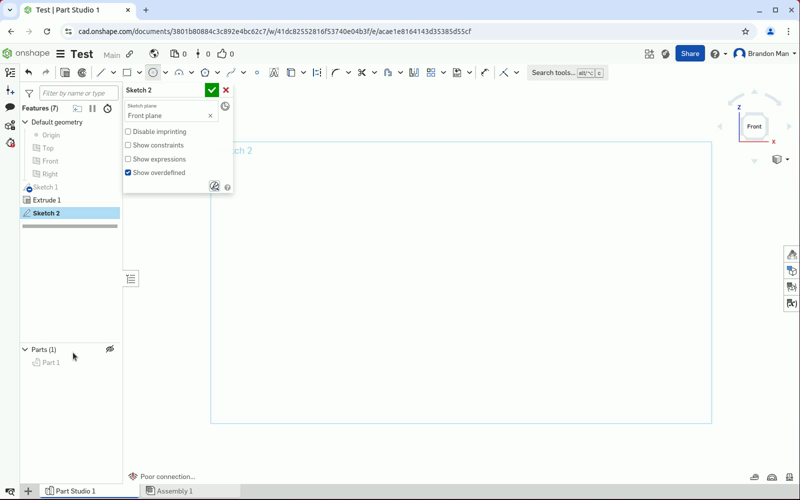
mouse_move(460, 282)
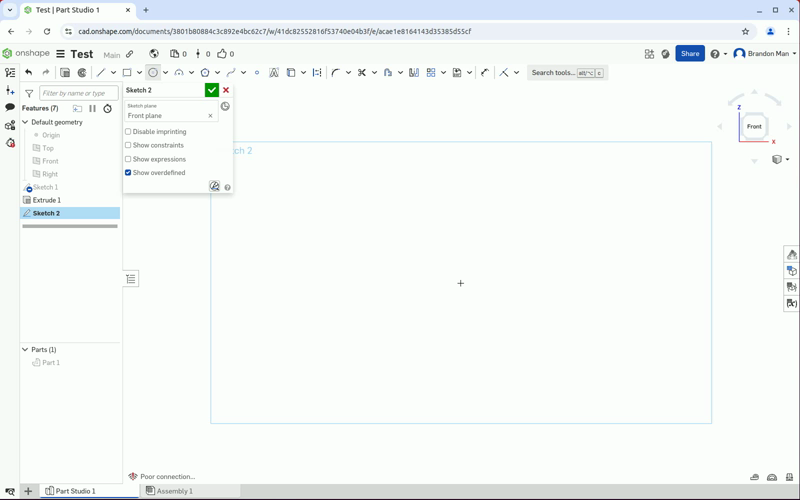
click(460, 282)
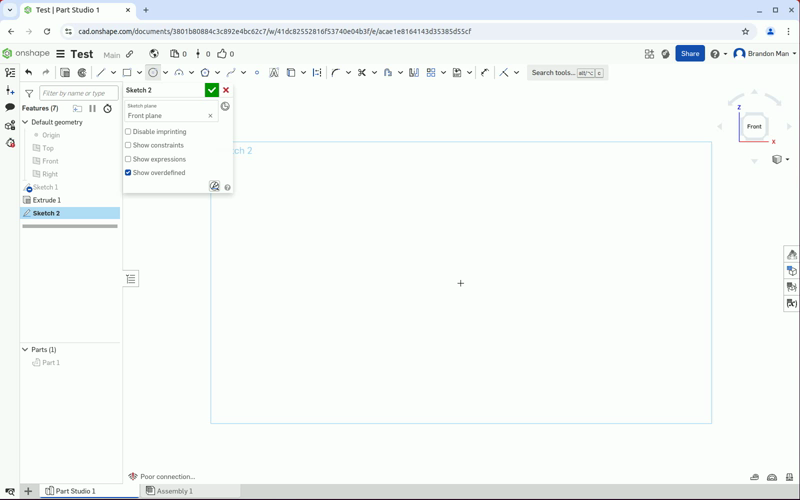
key_up(shift)
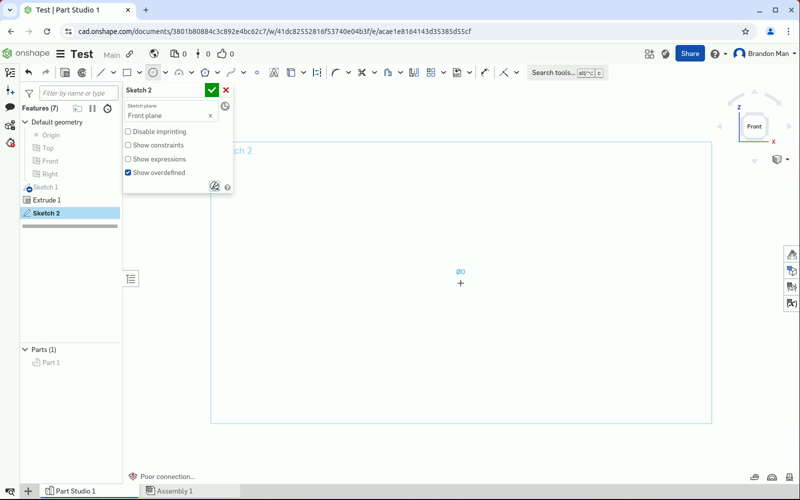
mouse_move(480, 282)
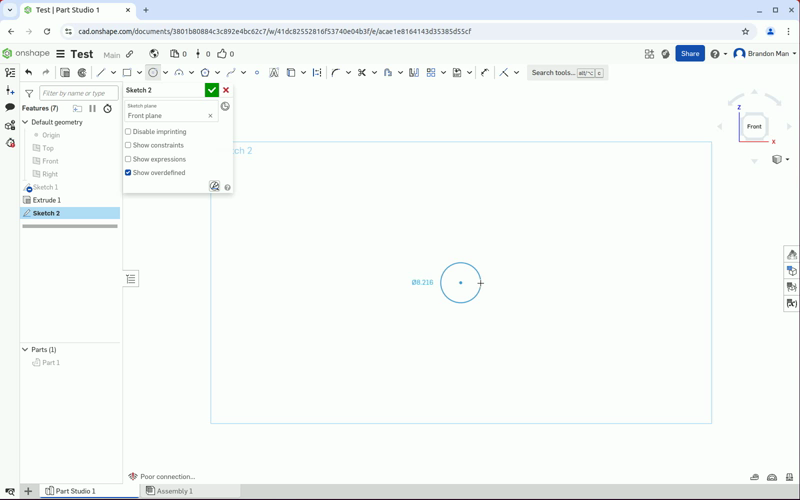
click(480, 282)
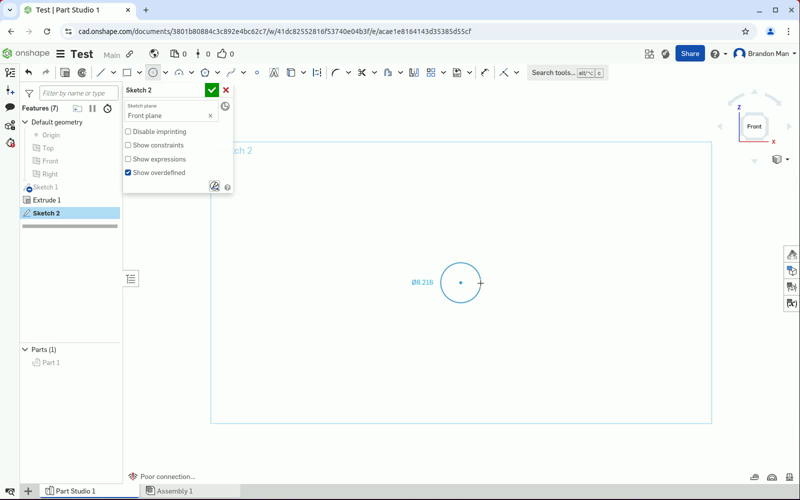
key(esc)
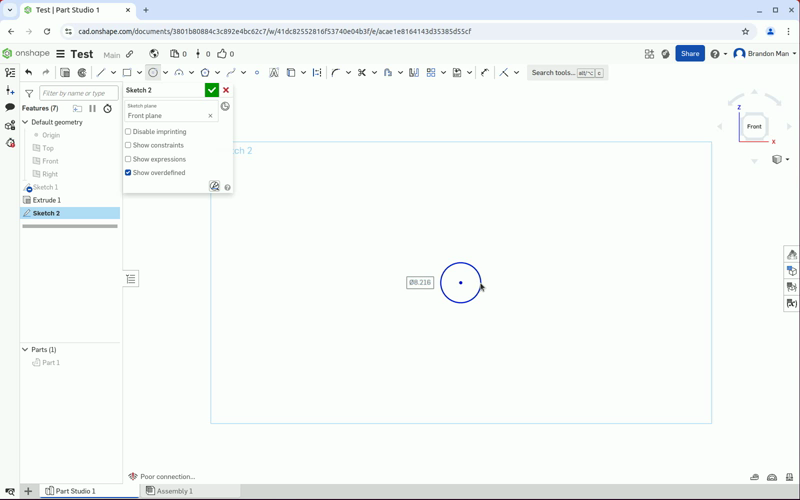
mouse_move(470, 292)
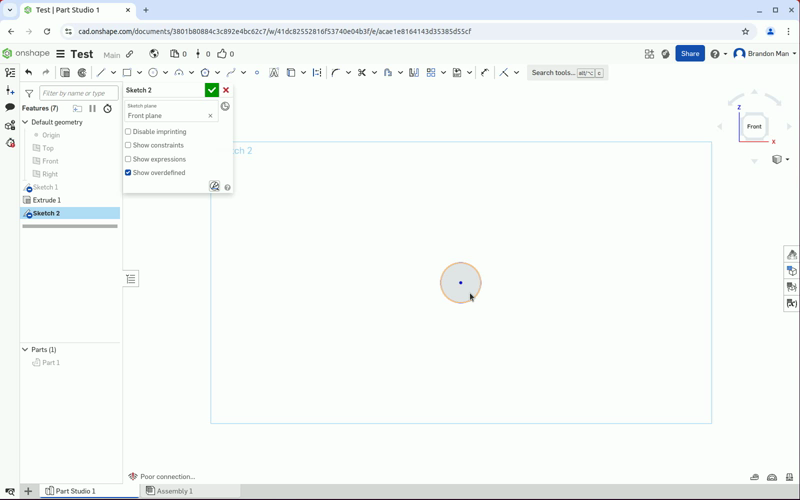
scroll(6)
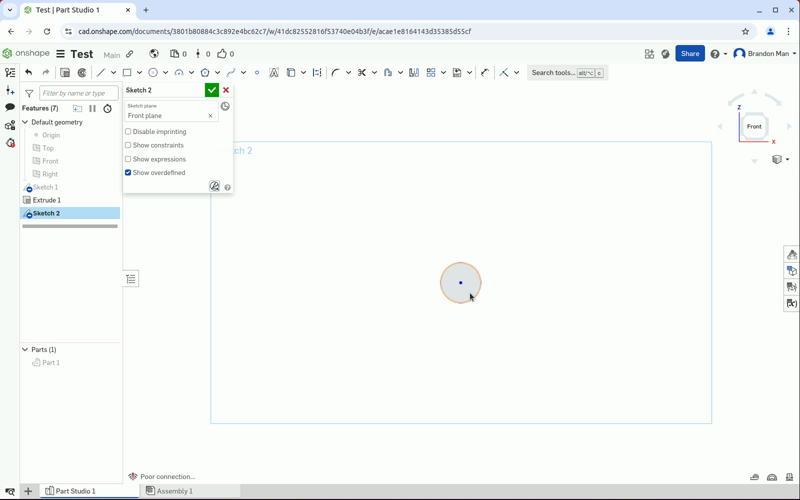
scroll(6)
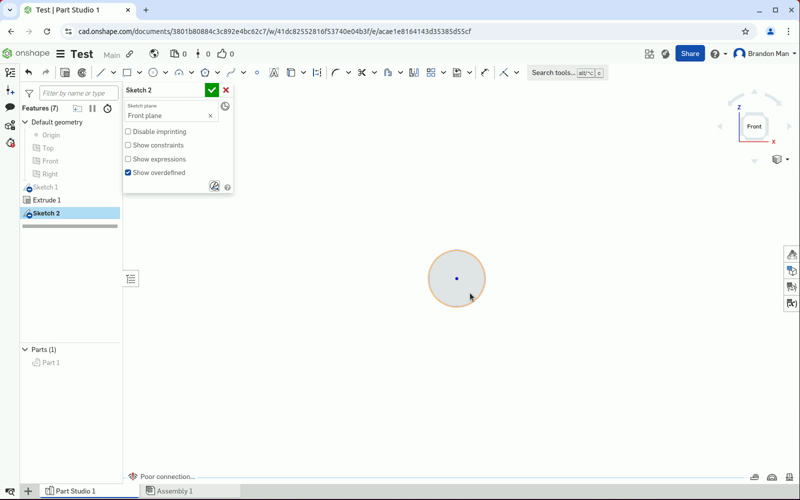
scroll(6)
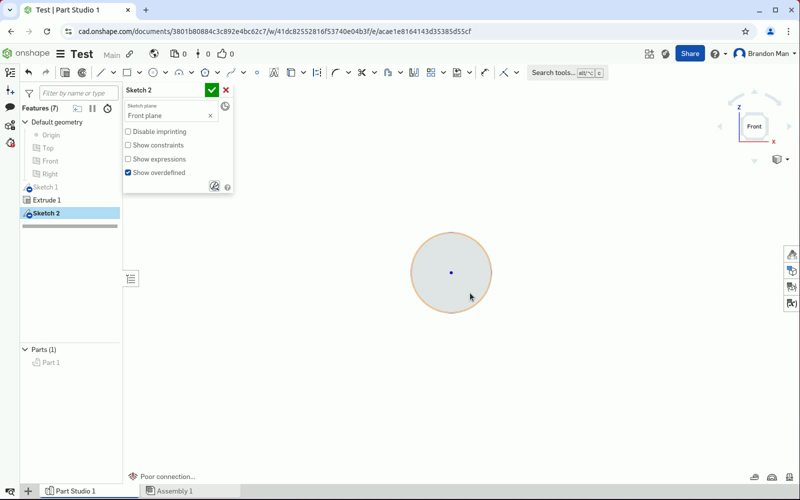
scroll(6)
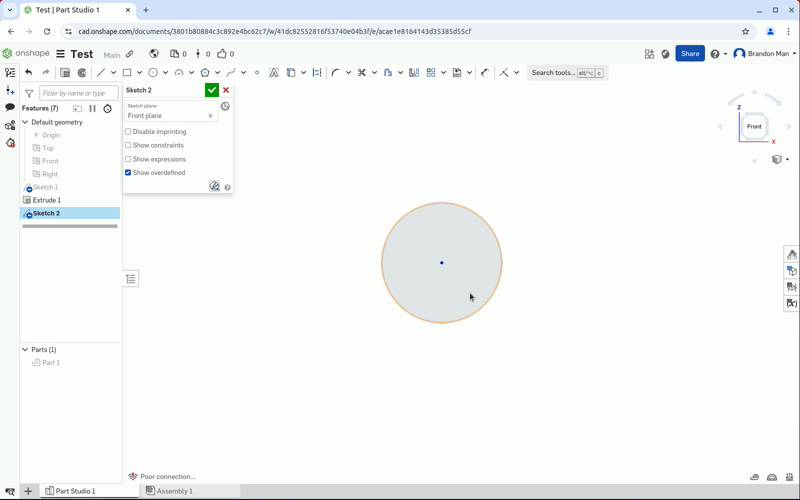
scroll(6)
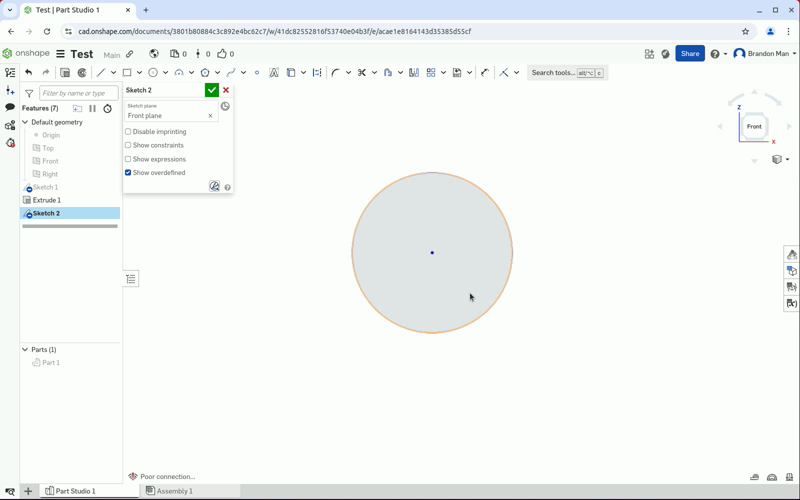
scroll(6)
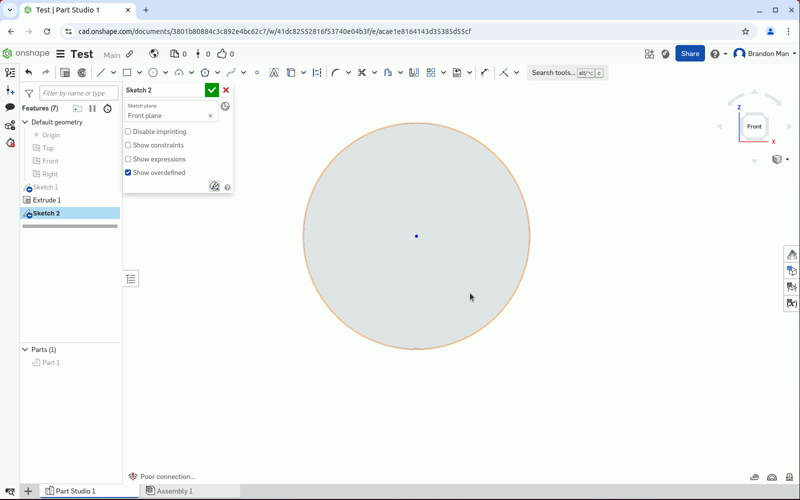
scroll(6)
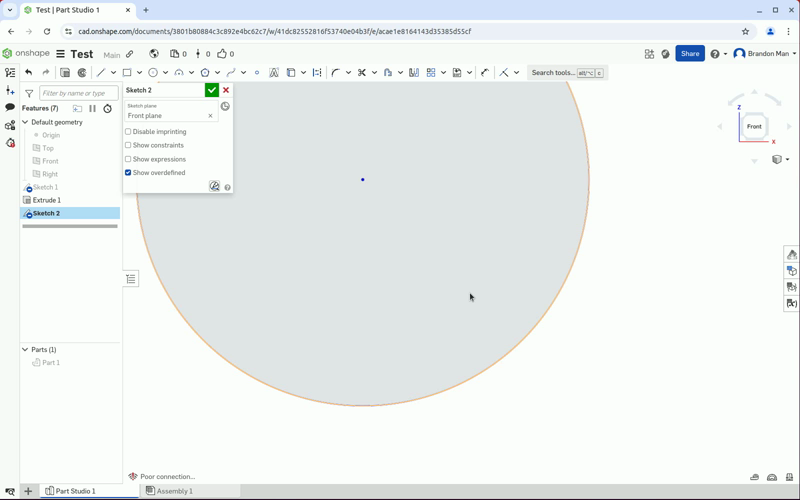
click(470, 292)
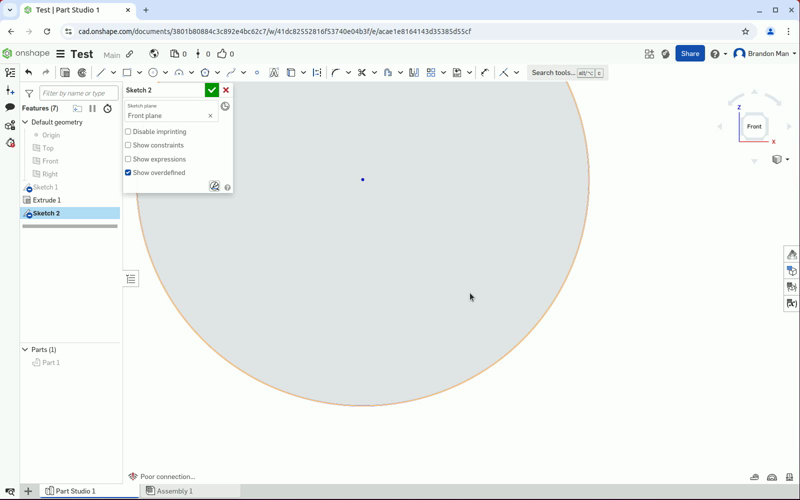
scroll(-6)
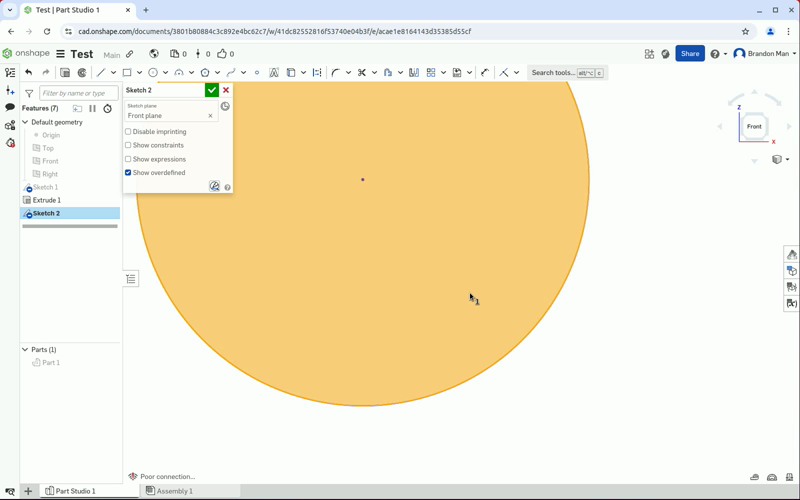
scroll(-6)
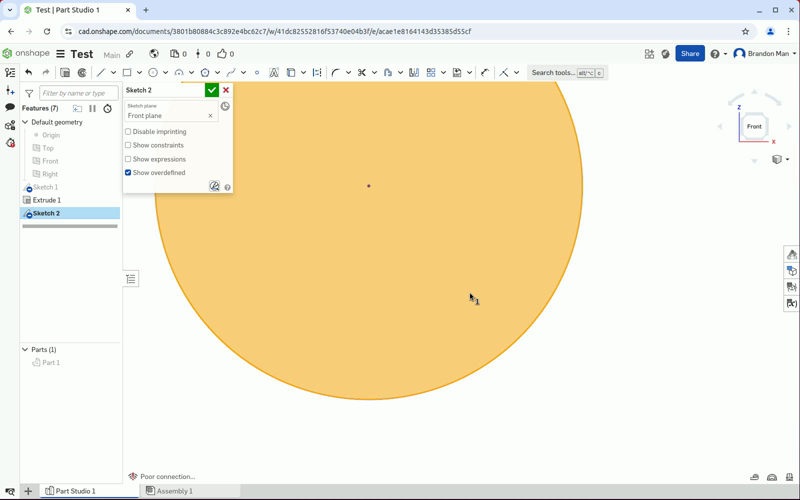
scroll(-6)
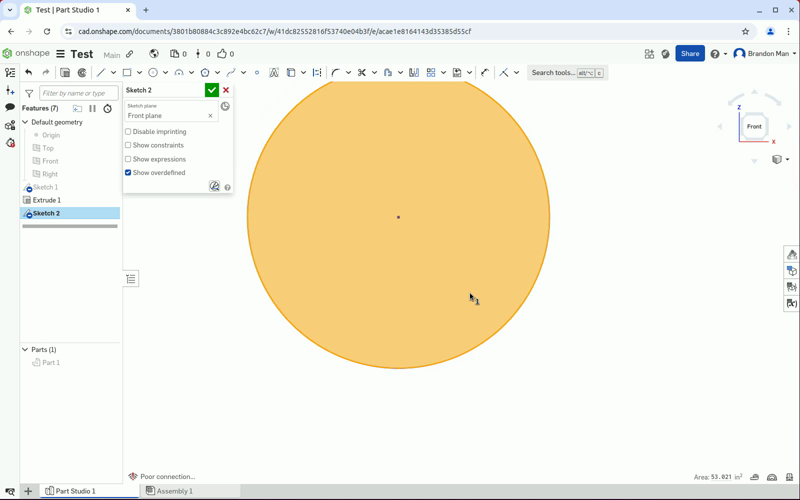
scroll(-6)
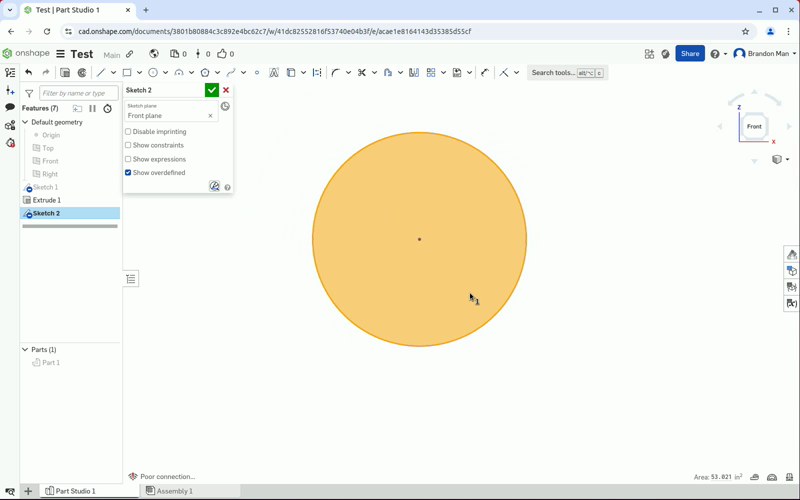
scroll(-6)
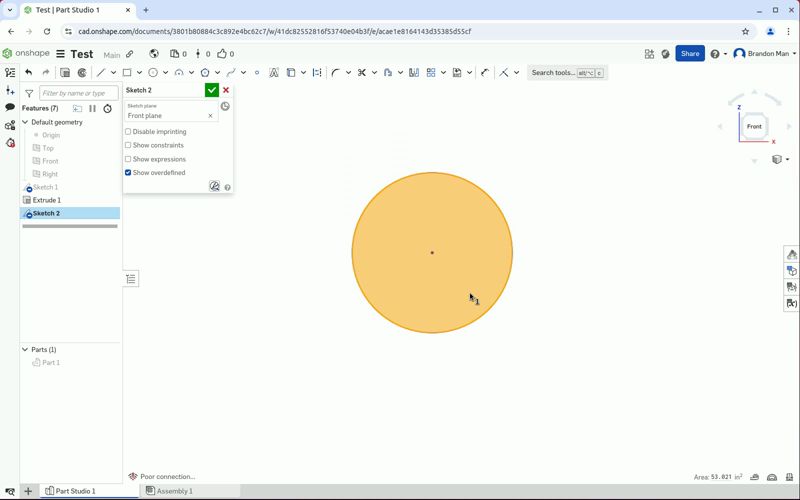
scroll(-6)
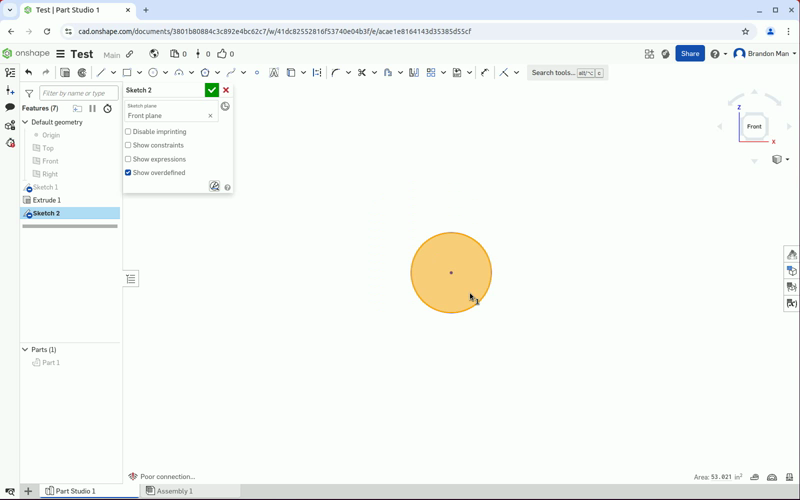
scroll(-6)
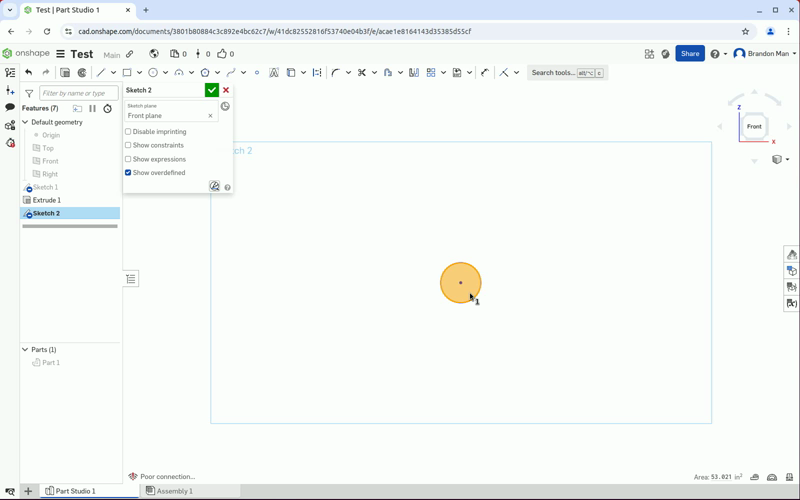
mouse_move(73, 352)
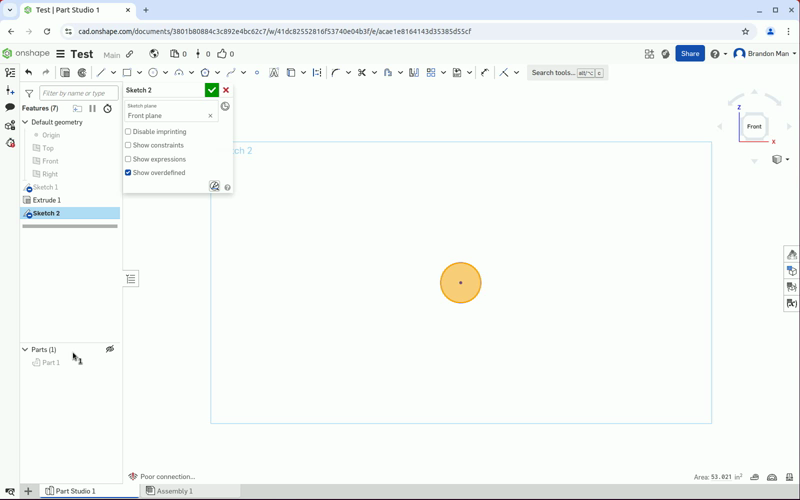
key(shift+y)
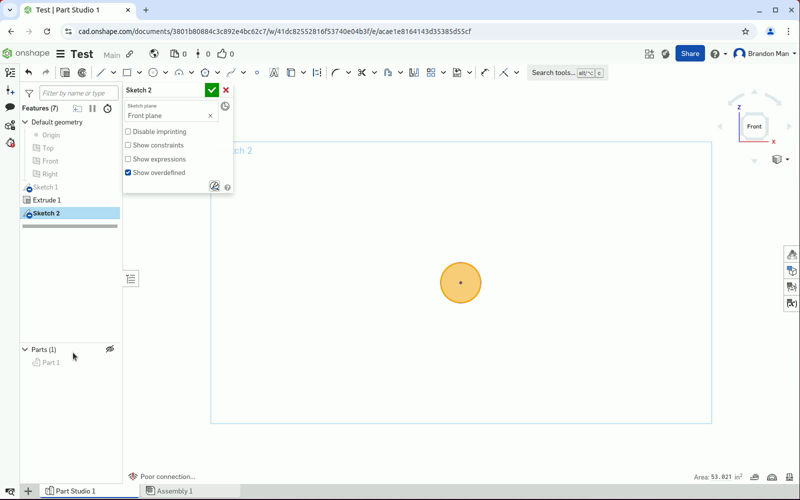
key(shift+e)
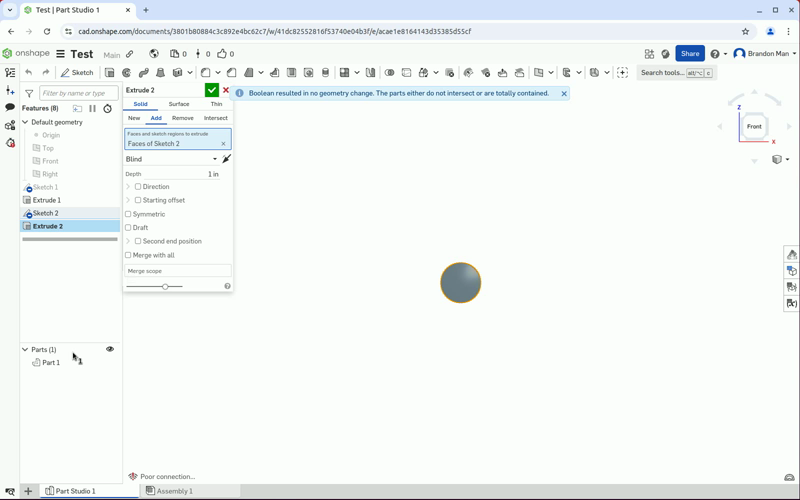
mouse_move(143, 106)
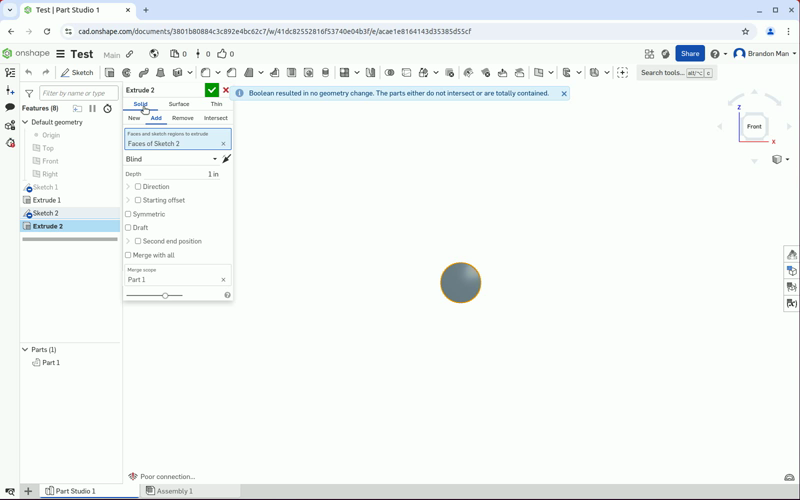
click(143, 106)
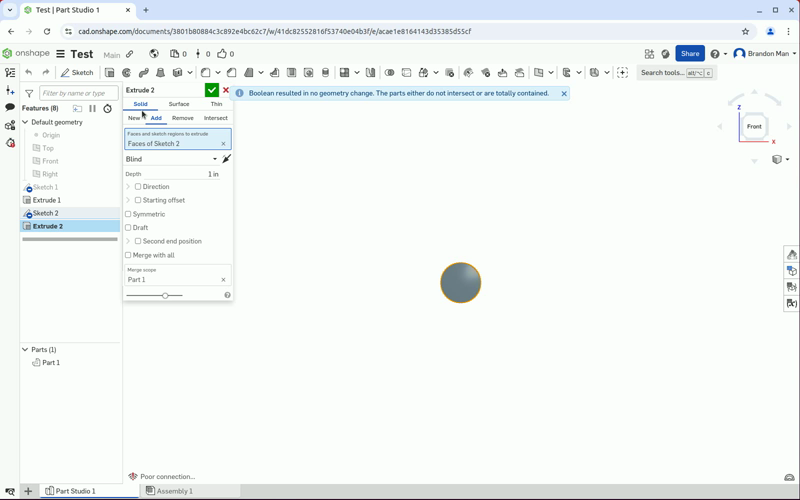
mouse_move(137, 120)
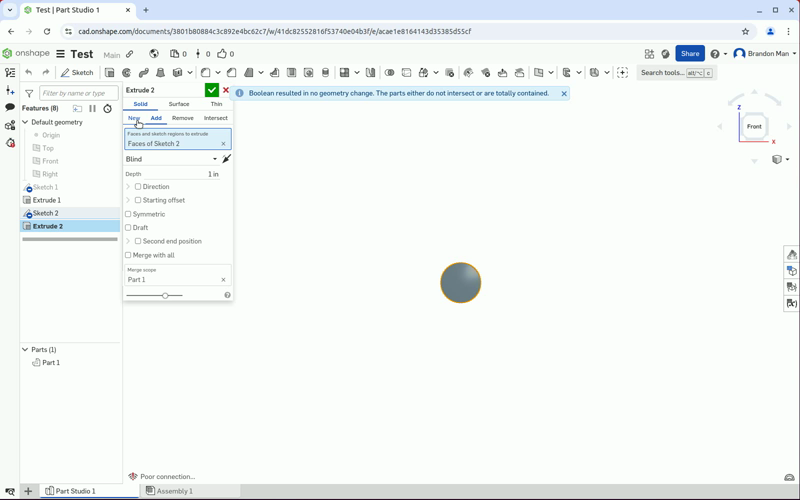
click(137, 120)
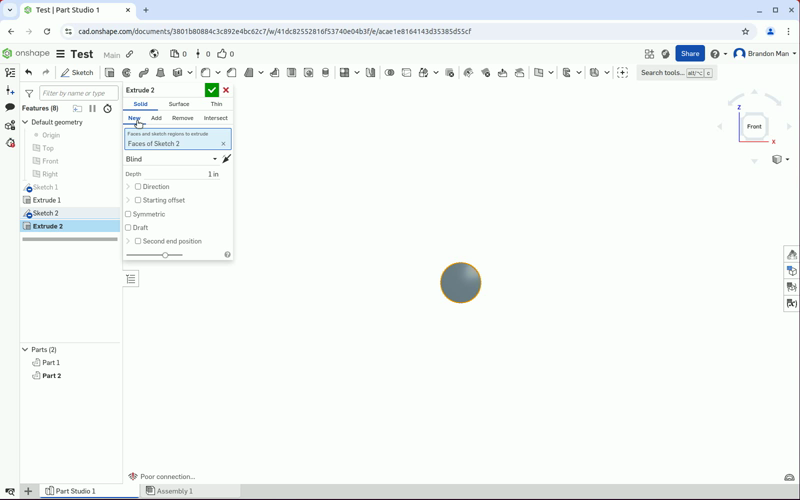
key(tab, 4)
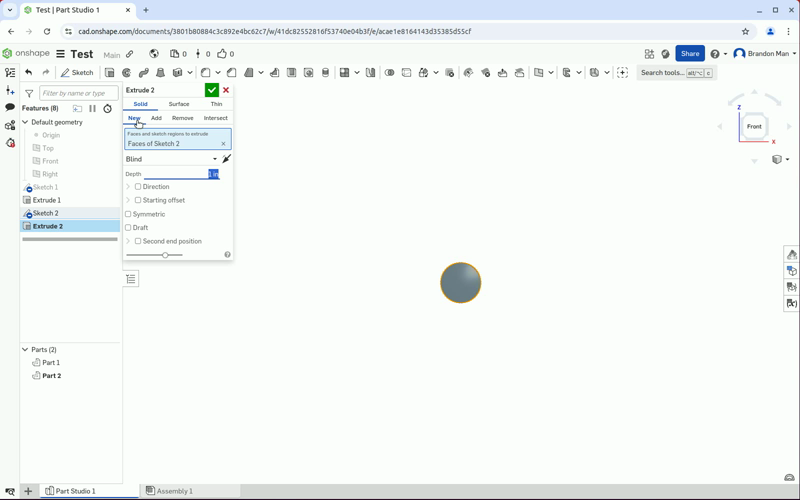
text(23.108)
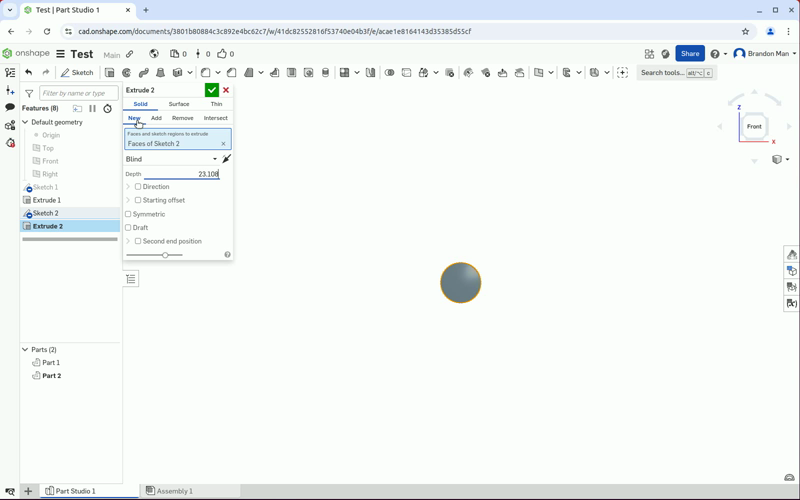
key(enter)
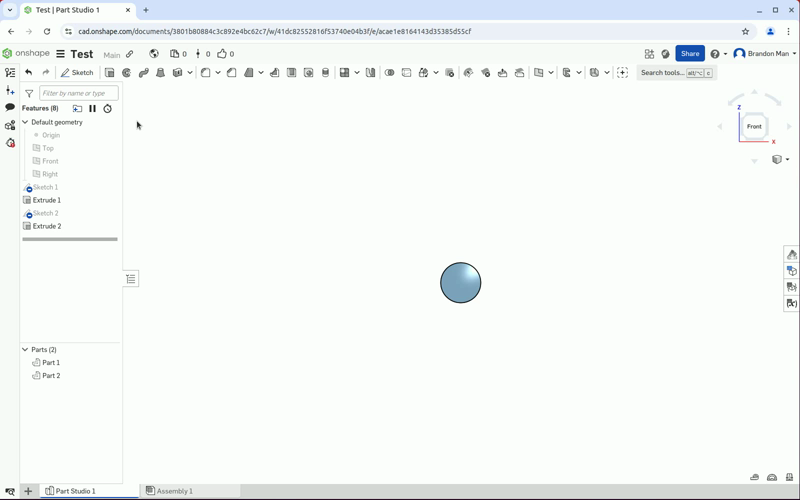
key(shift+h)
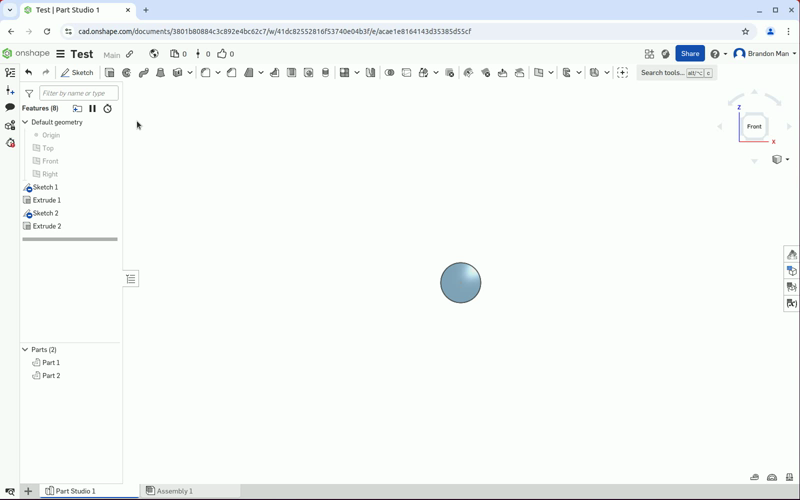
key(shift+h)
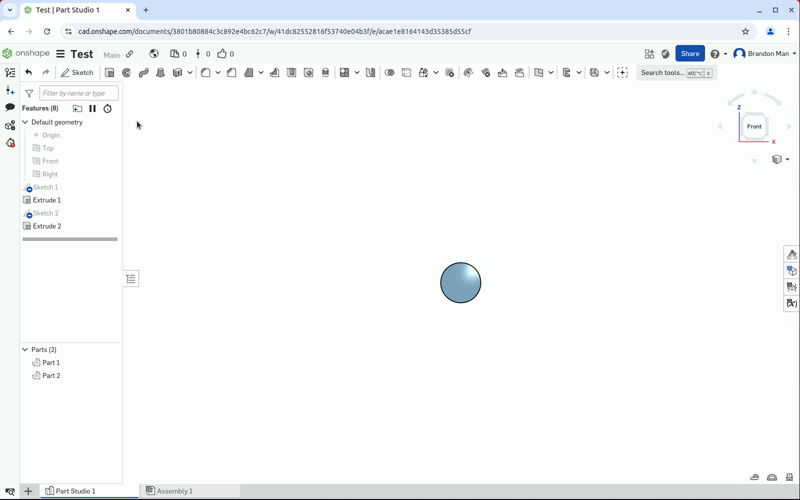
mouse_move(73, 189)
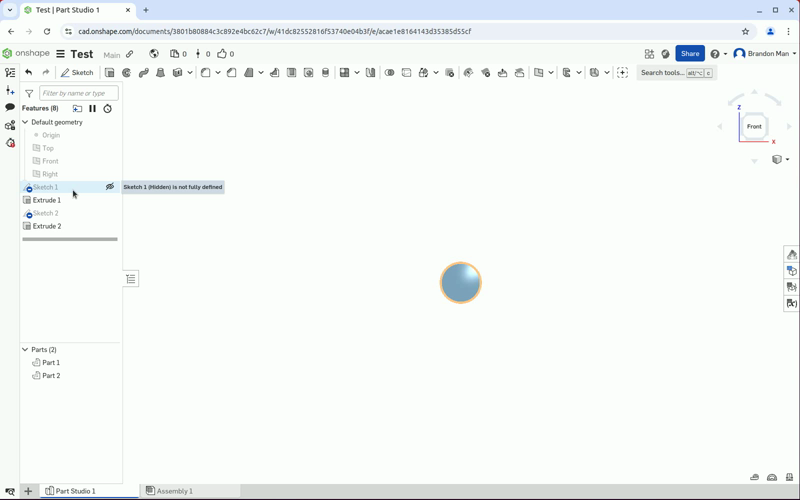
click(73, 189)
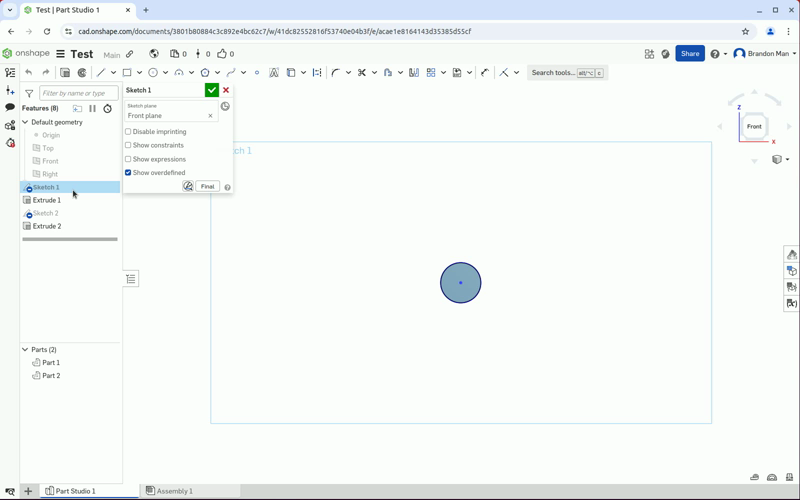
mouse_move(229, 92)
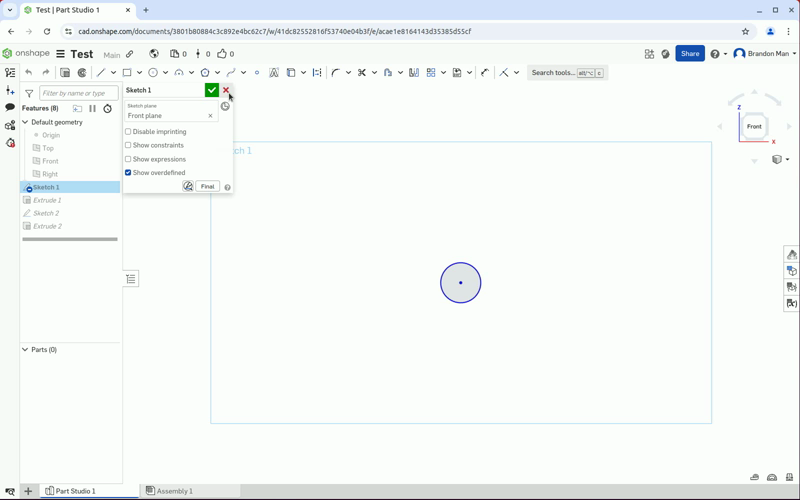
click(229, 92)
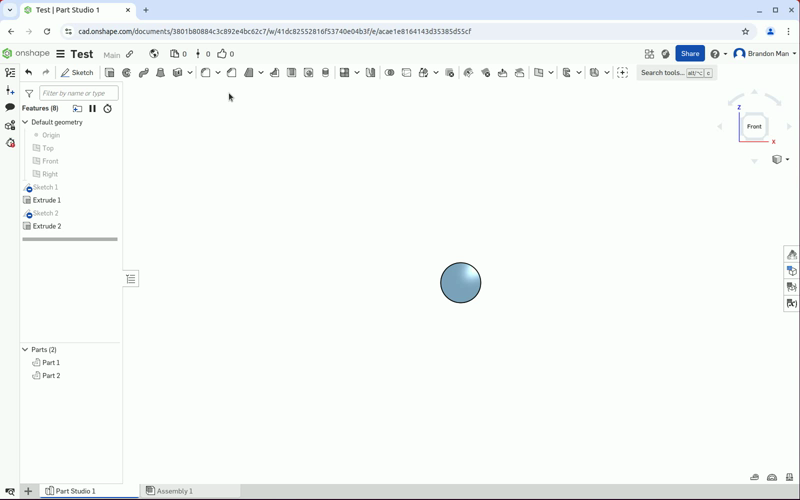
mouse_move(541, 75)
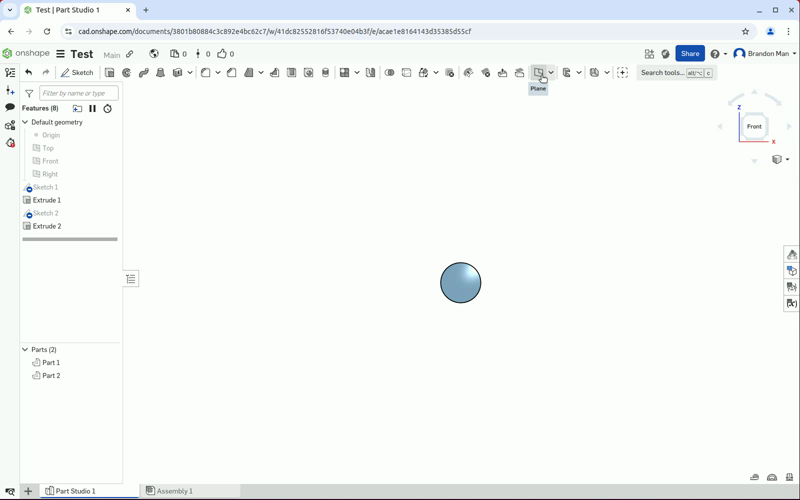
click(541, 75)
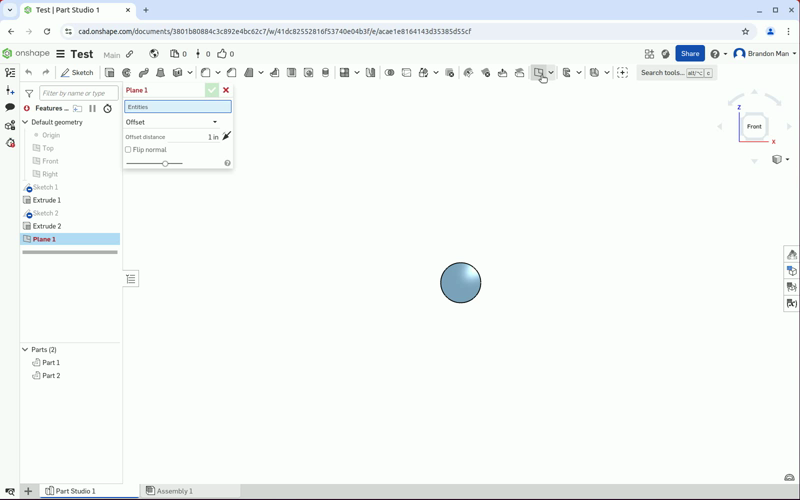
mouse_move(73, 163)
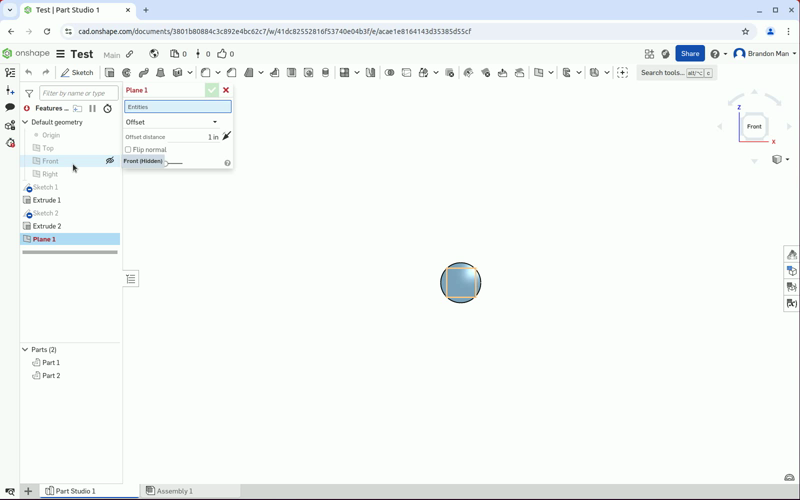
click(73, 163)
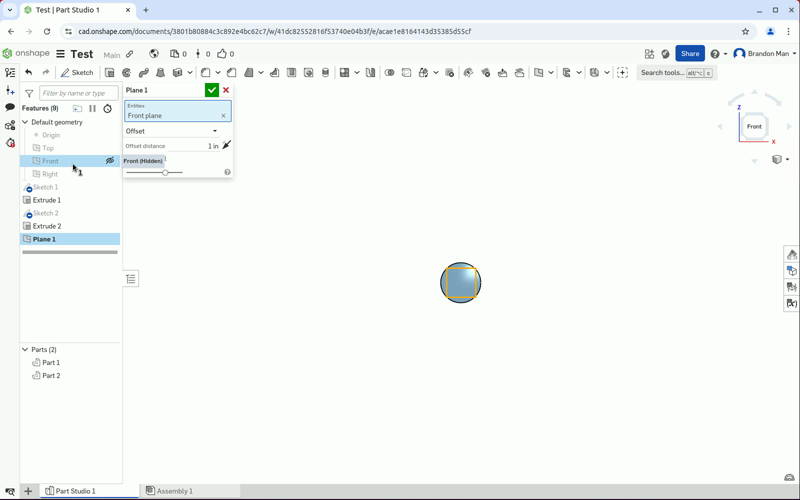
key(tab, 2)
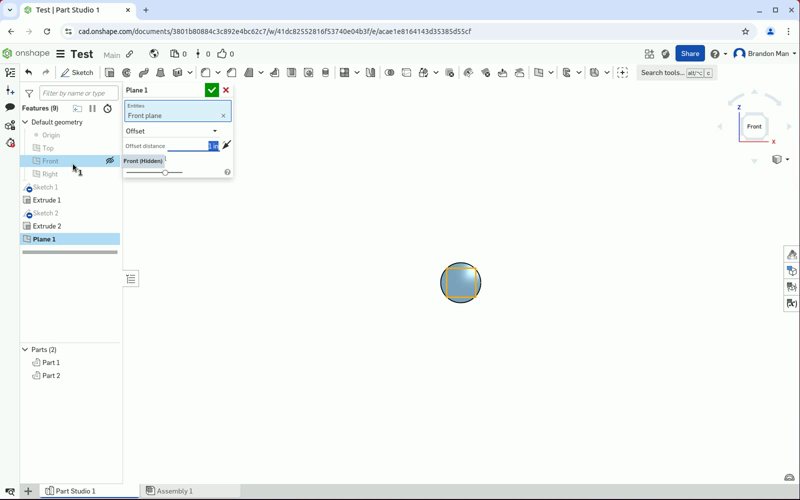
text(23.108)
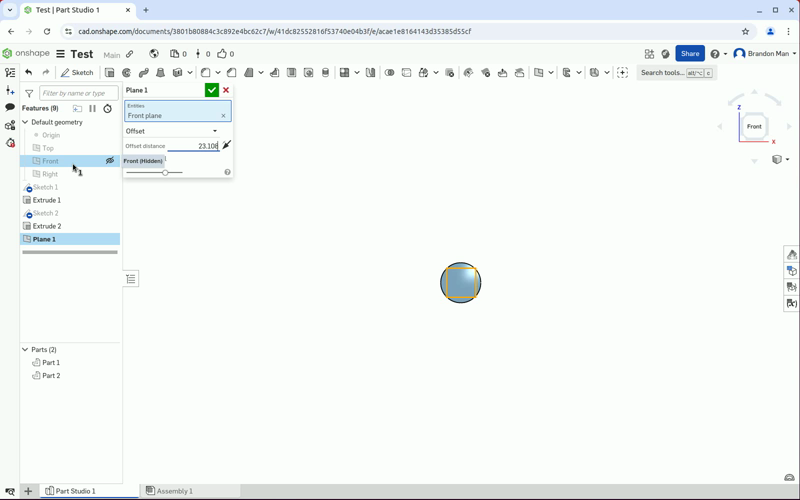
key(enter, 2)
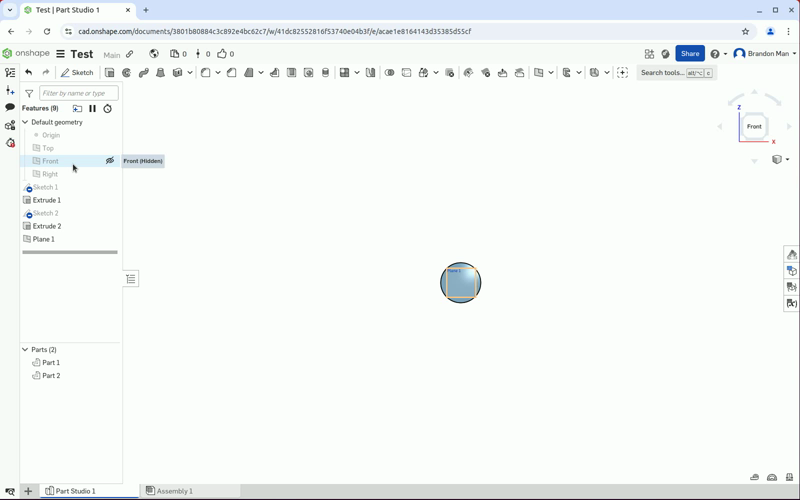
key(shift+s)
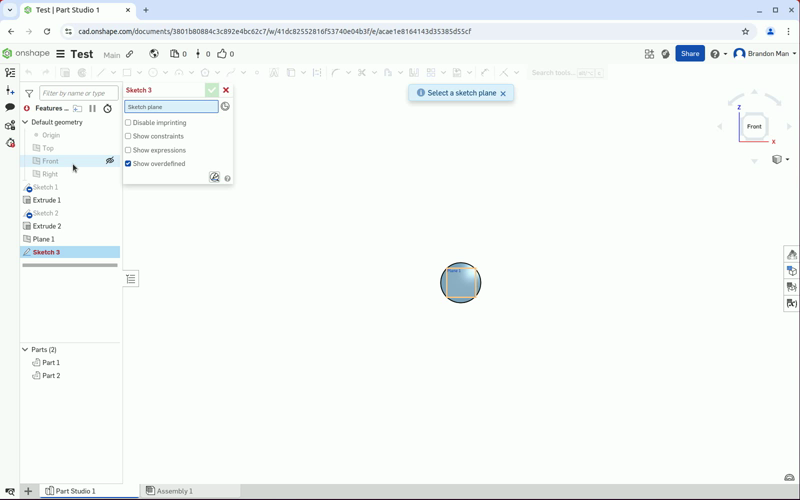
mouse_move(73, 241)
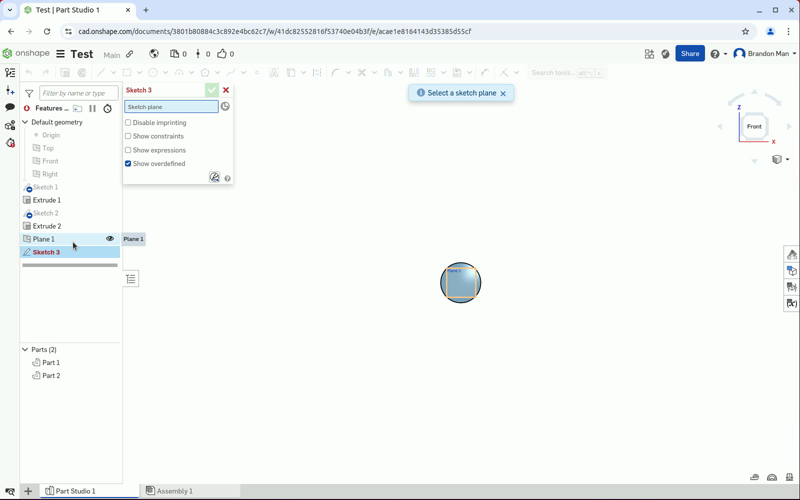
click(73, 241)
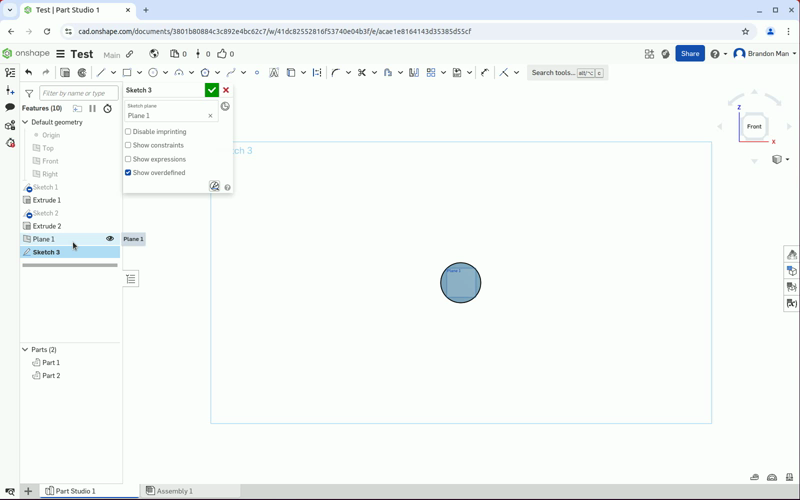
mouse_move(73, 352)
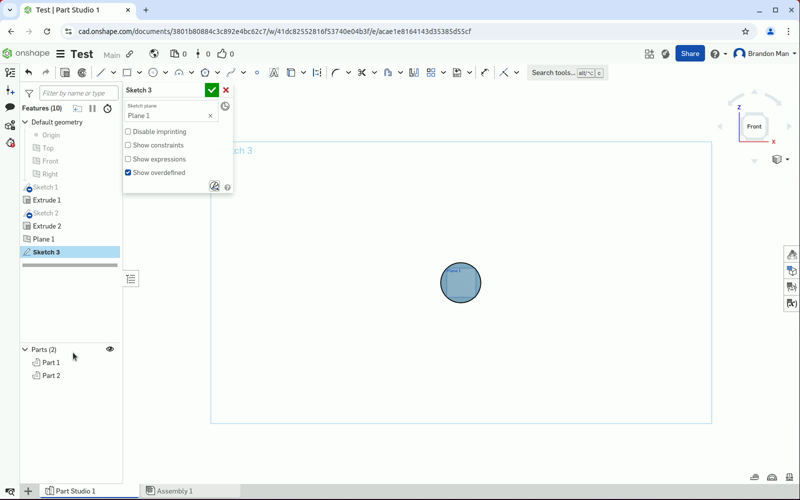
key(y)
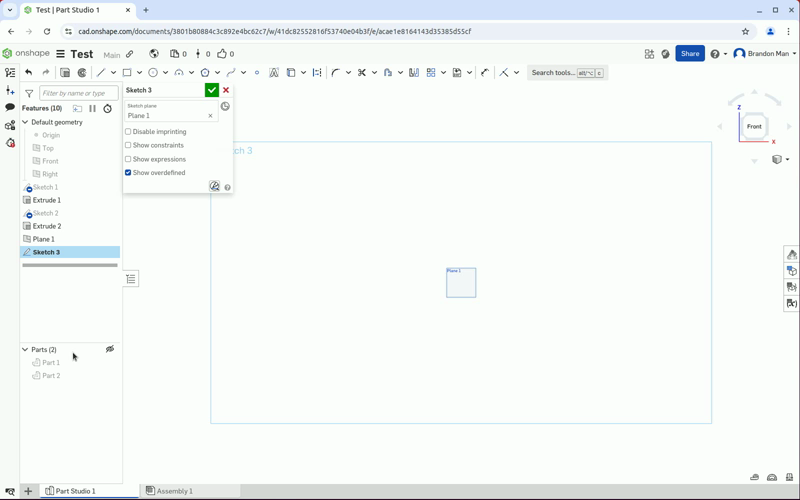
key(c)
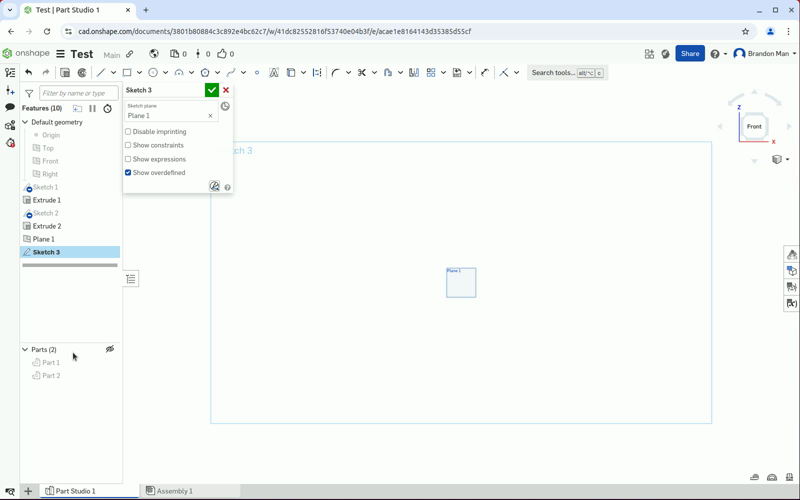
key_down(shift)
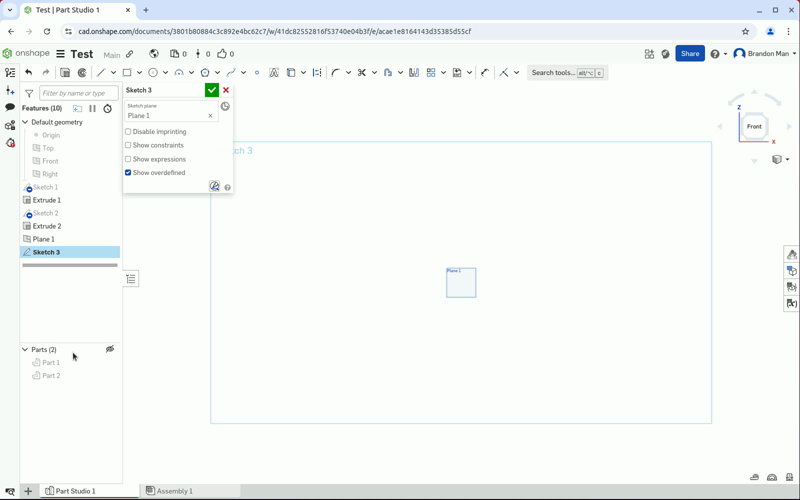
mouse_move(461, 282)
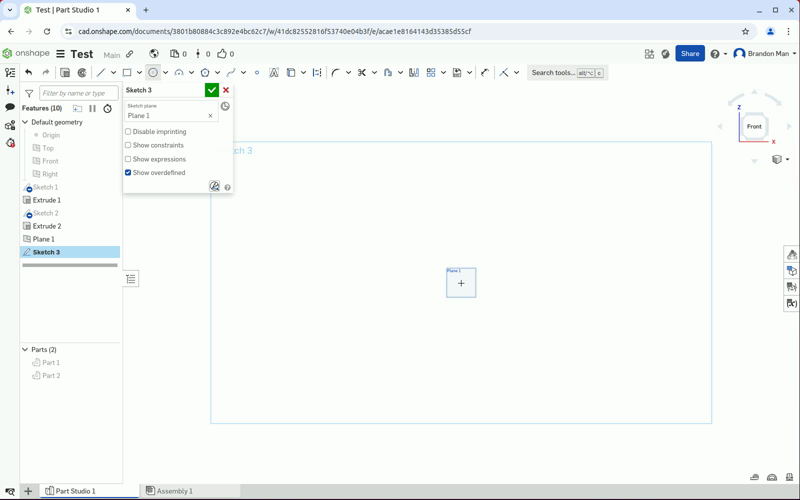
click(461, 282)
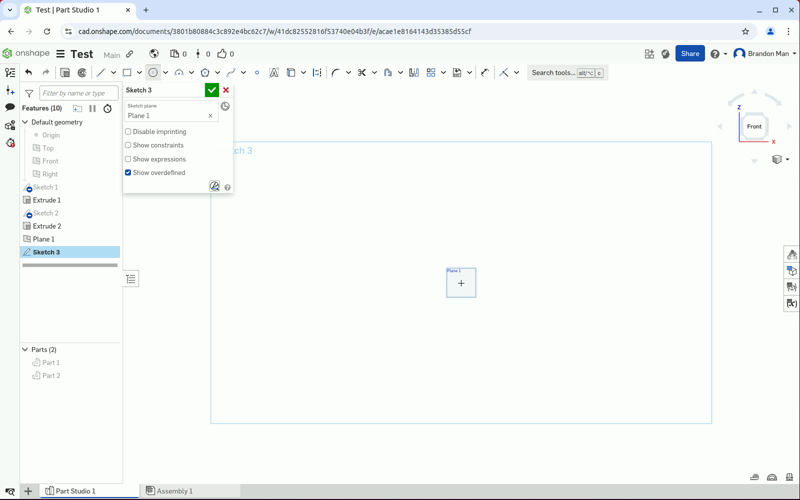
key_up(shift)
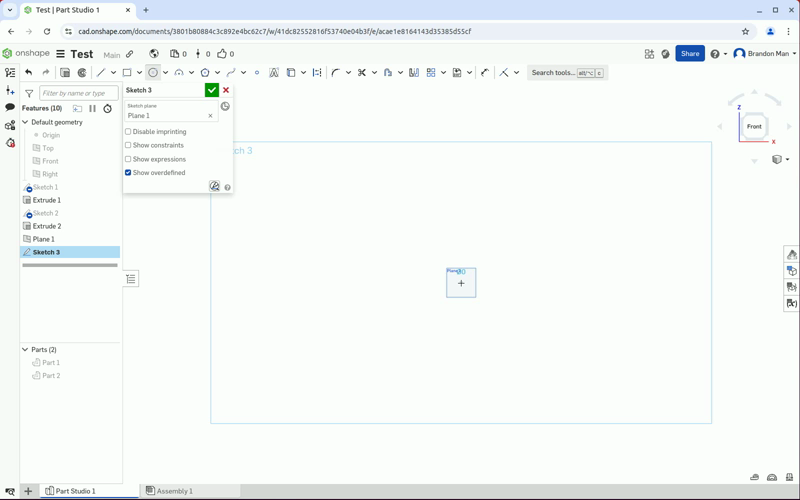
mouse_move(464, 282)
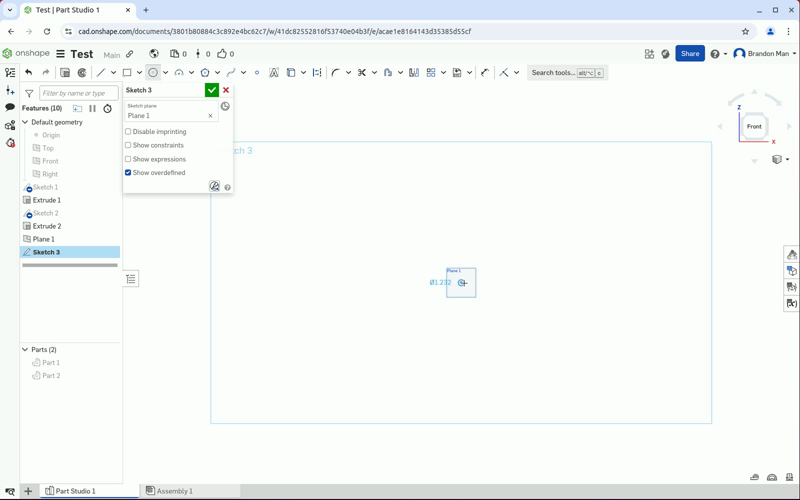
click(464, 282)
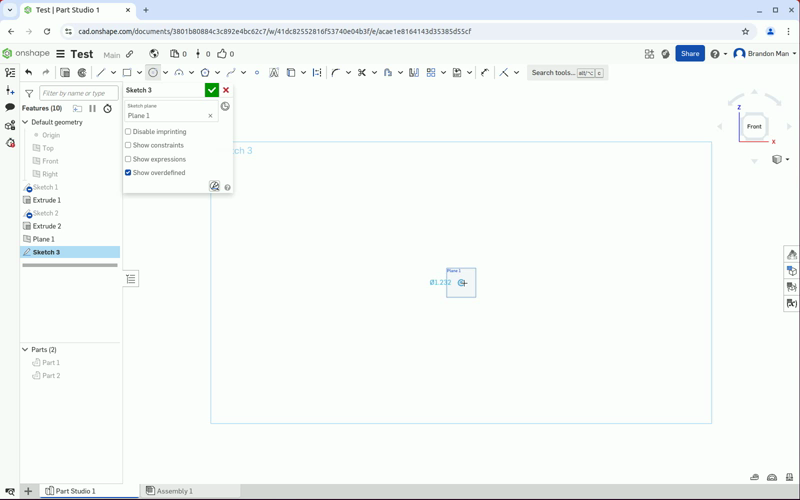
key(esc)
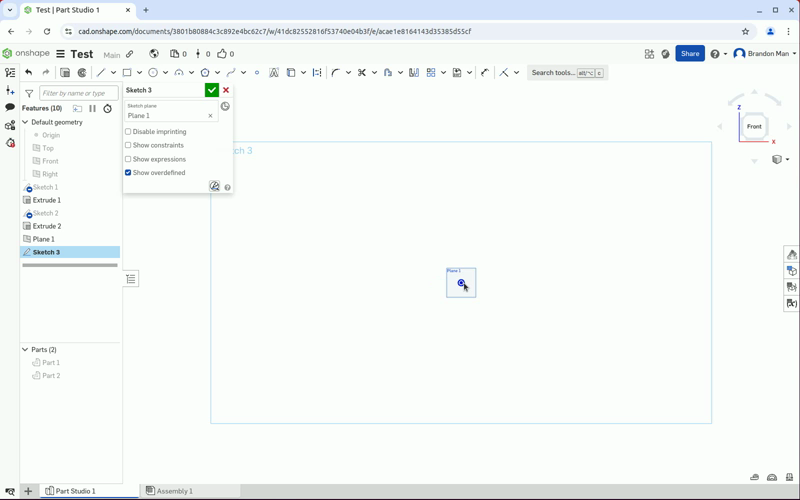
mouse_move(461, 284)
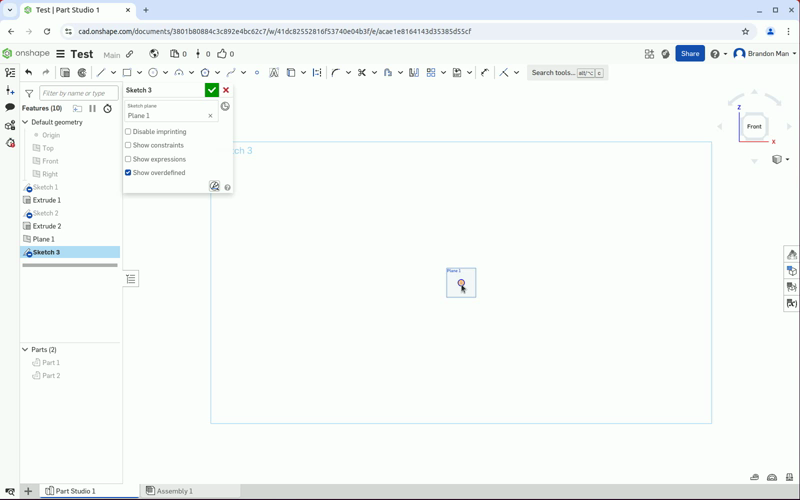
scroll(6)
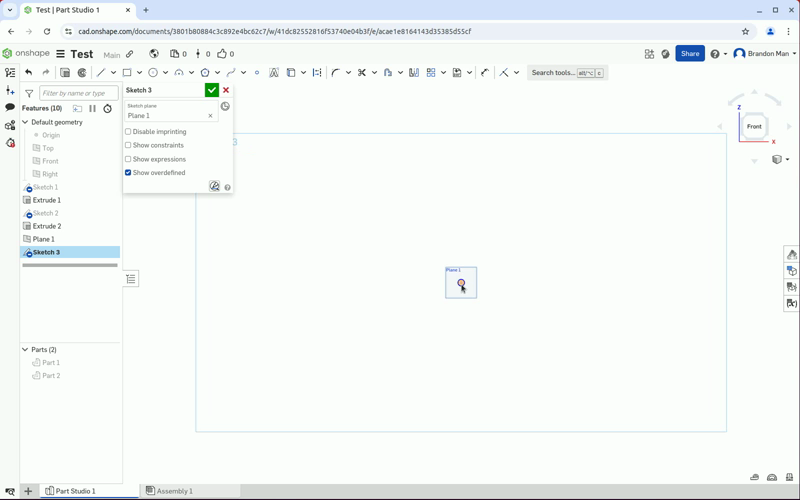
scroll(6)
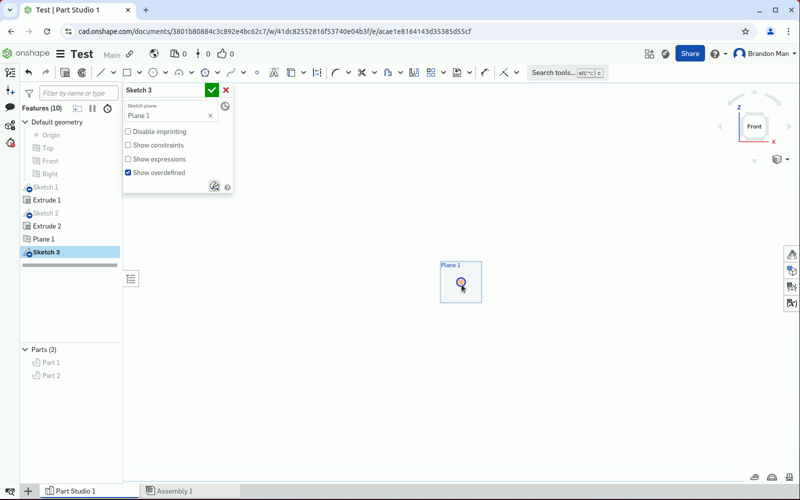
scroll(6)
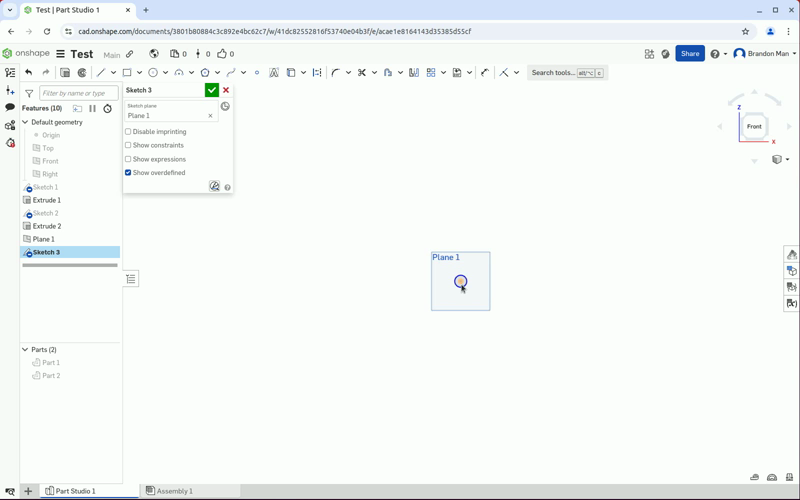
scroll(6)
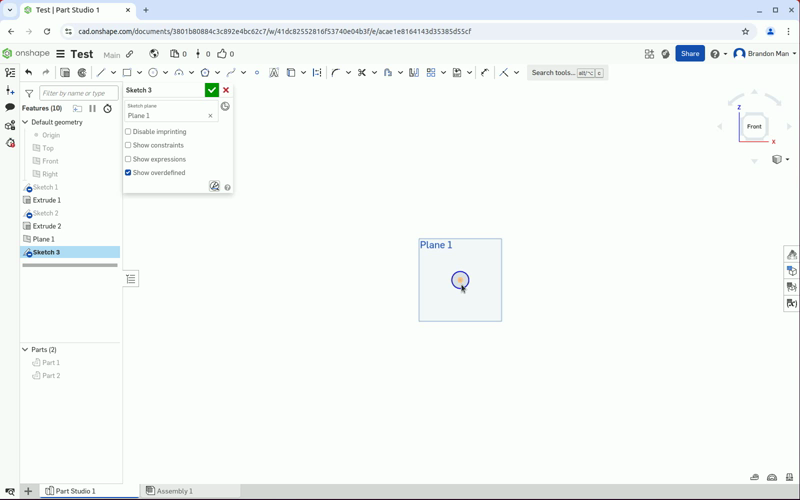
scroll(6)
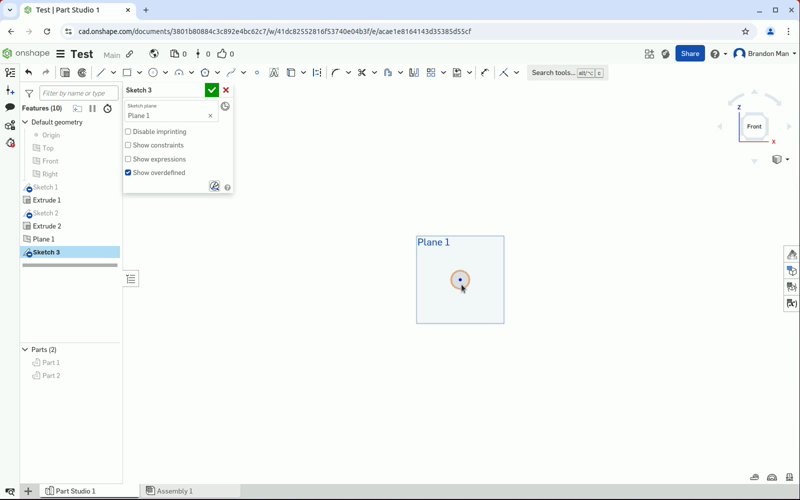
scroll(6)
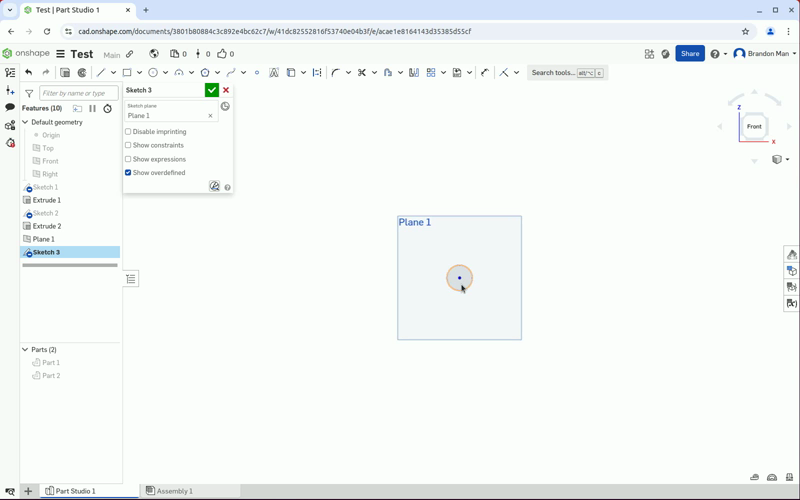
scroll(6)
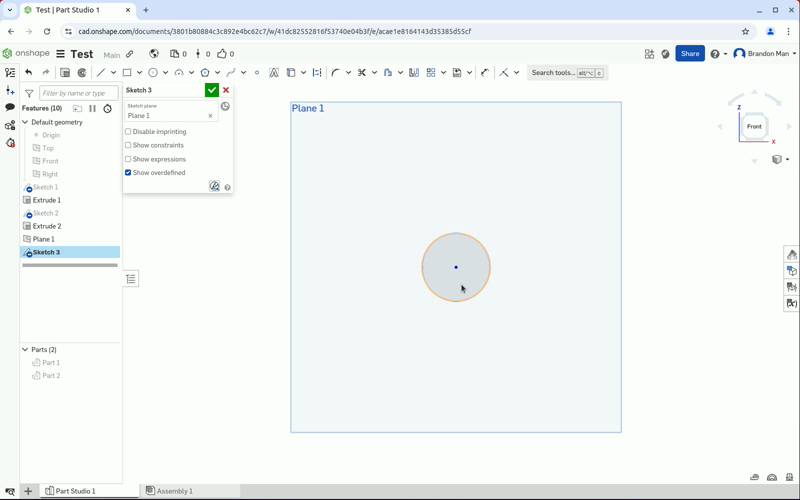
click(461, 284)
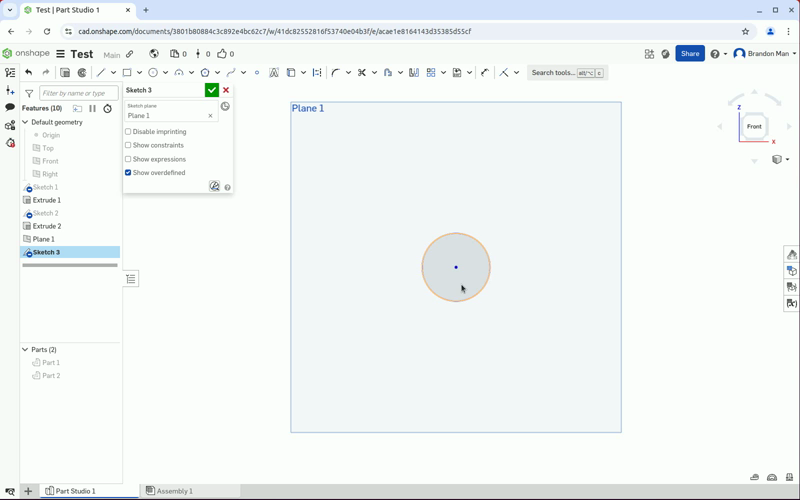
scroll(-6)
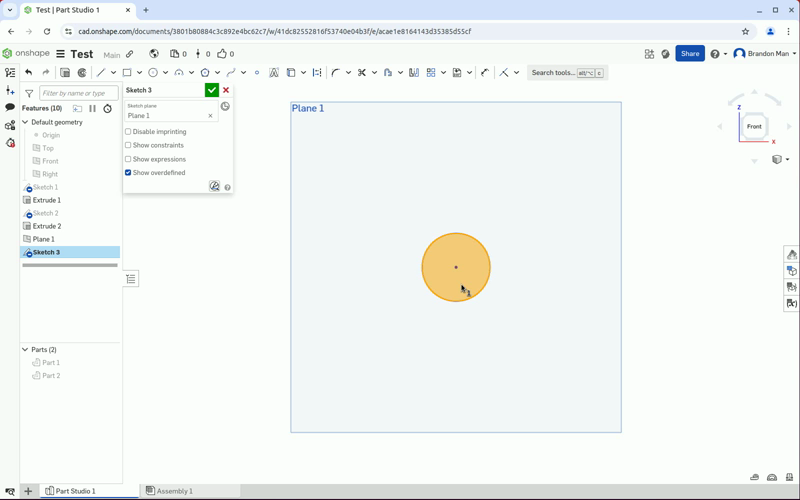
scroll(-6)
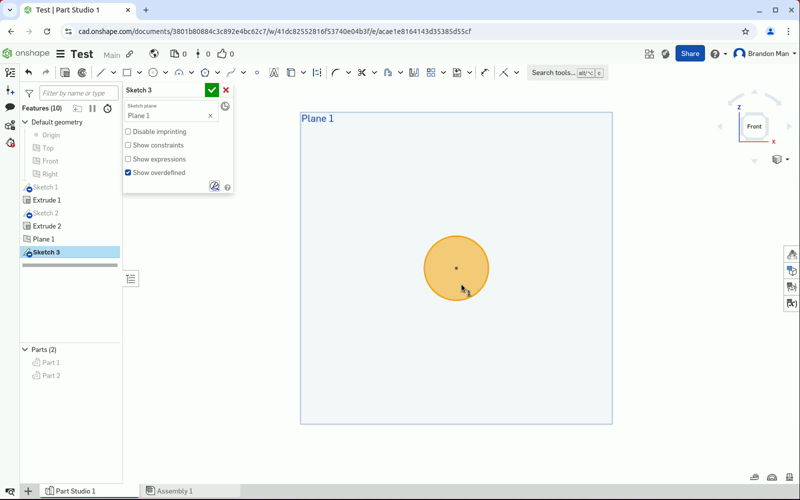
scroll(-6)
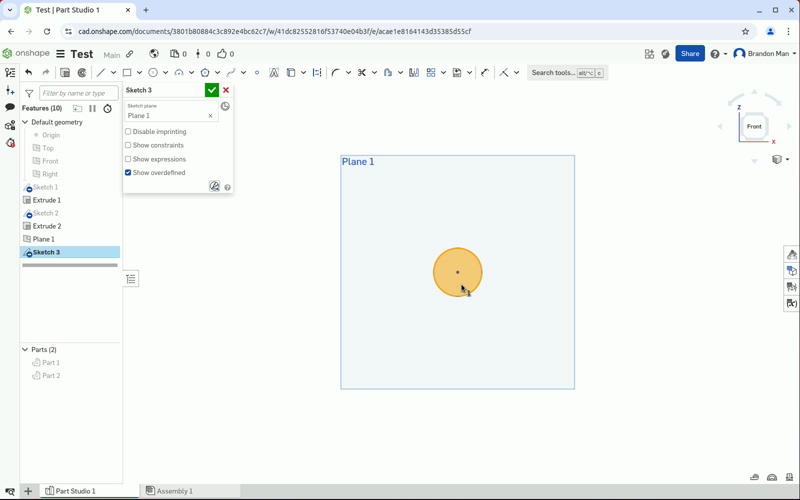
scroll(-6)
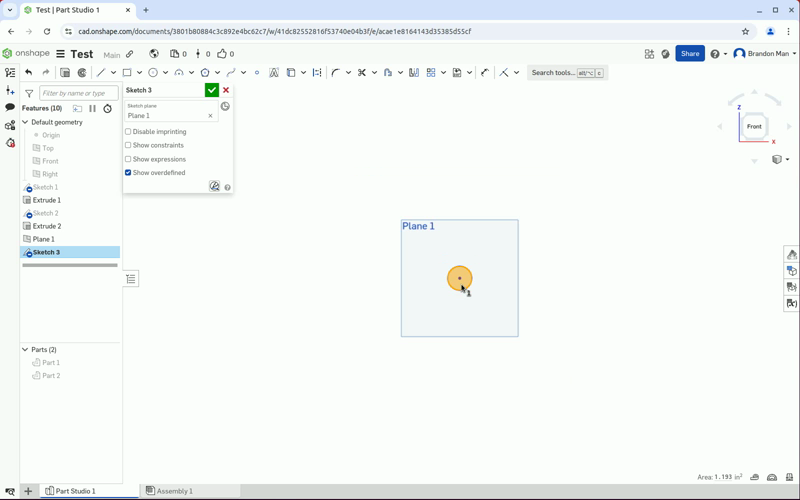
scroll(-6)
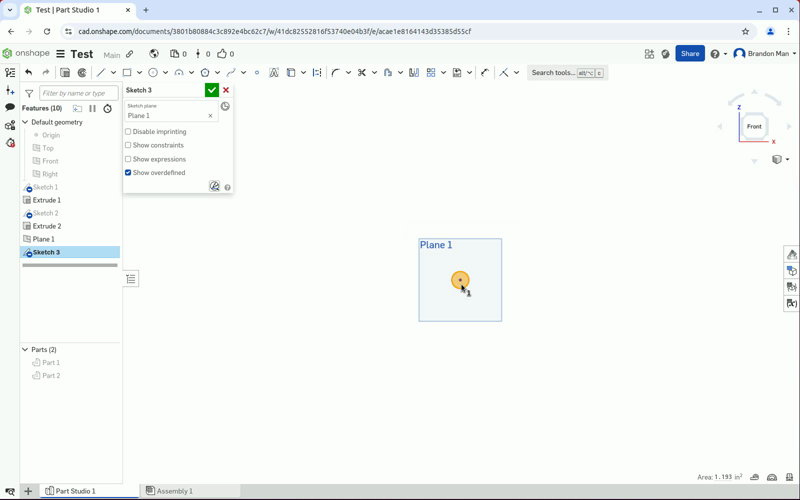
scroll(-6)
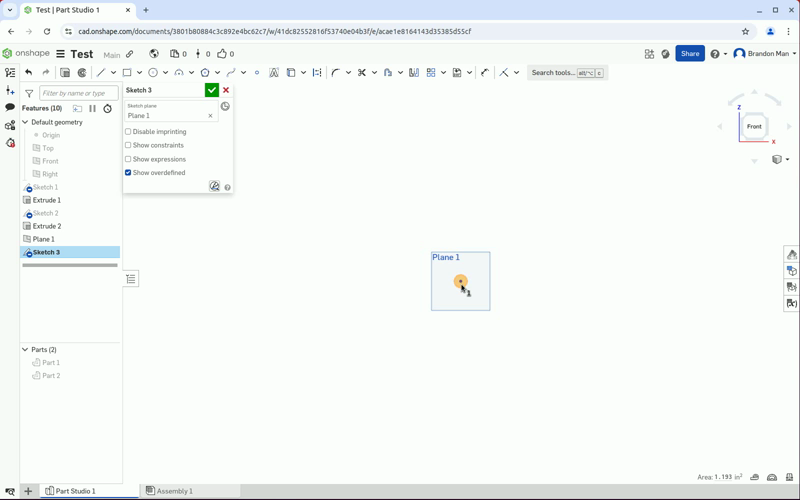
scroll(-6)
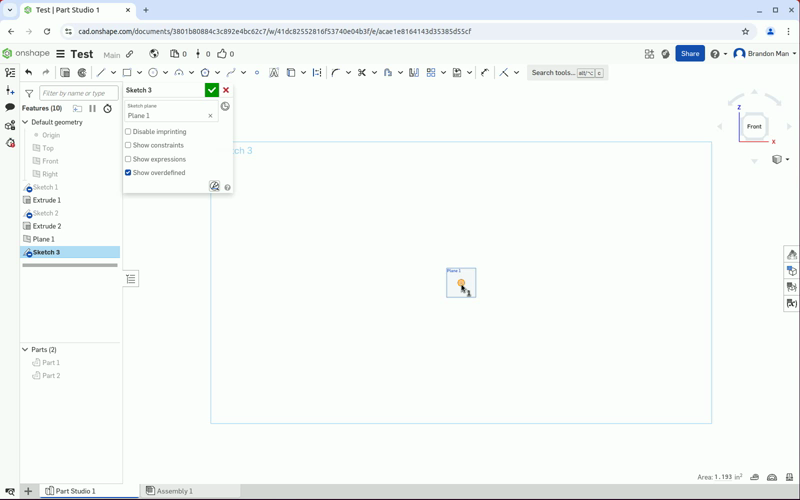
mouse_move(73, 352)
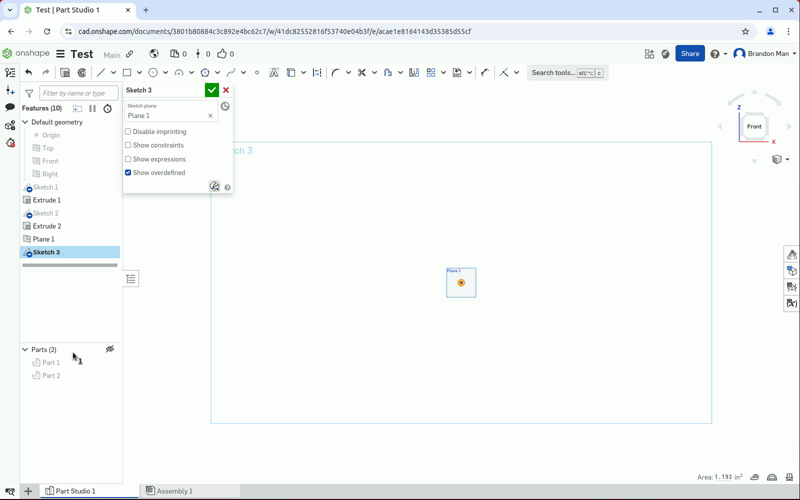
key(shift+y)
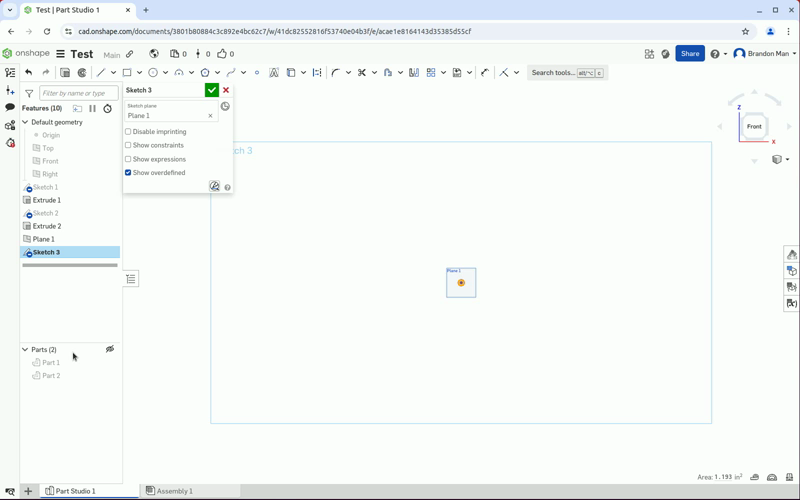
key(shift+e)
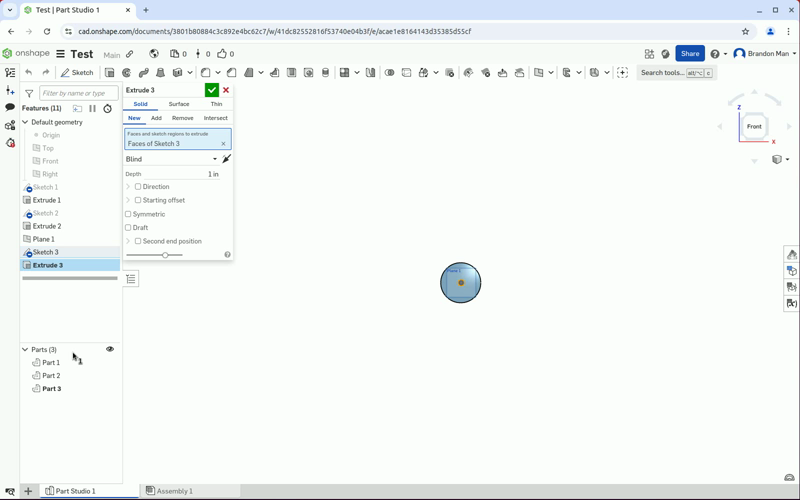
mouse_move(143, 106)
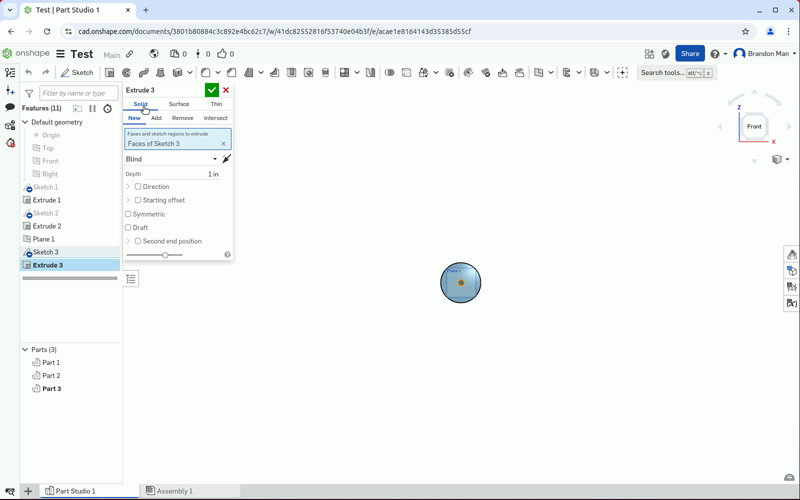
click(143, 106)
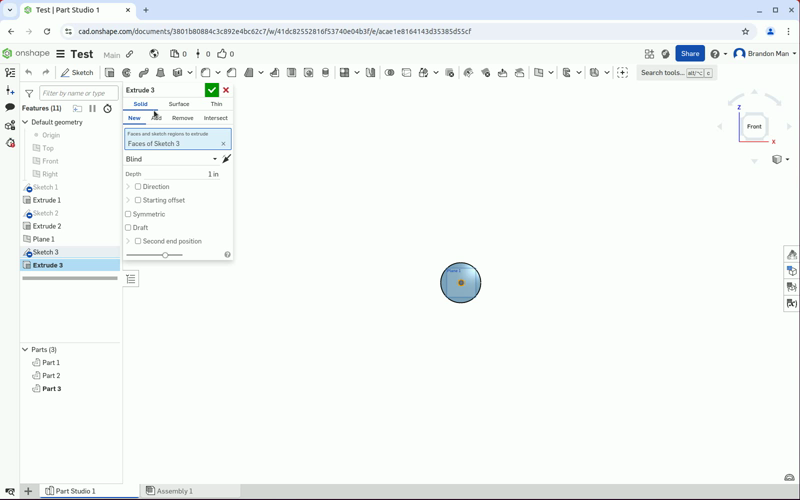
mouse_move(186, 120)
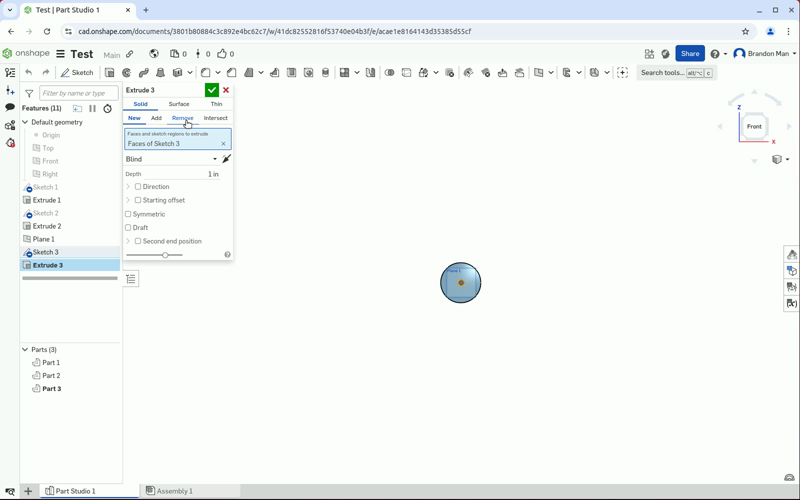
click(186, 120)
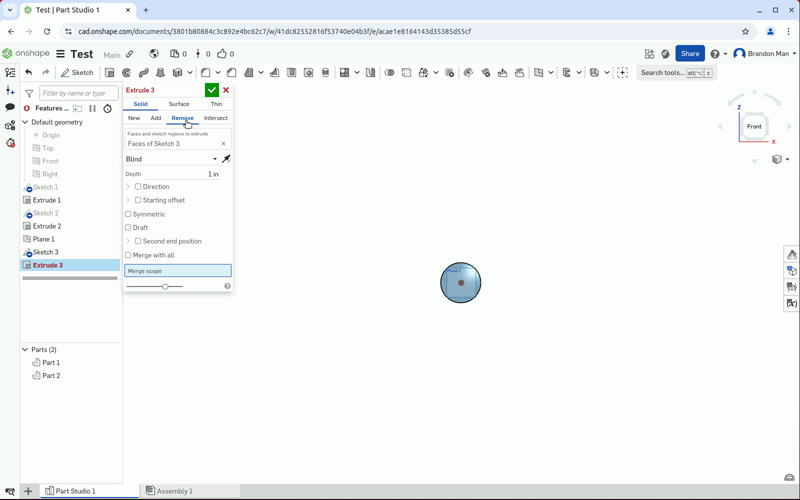
key(tab, 4)
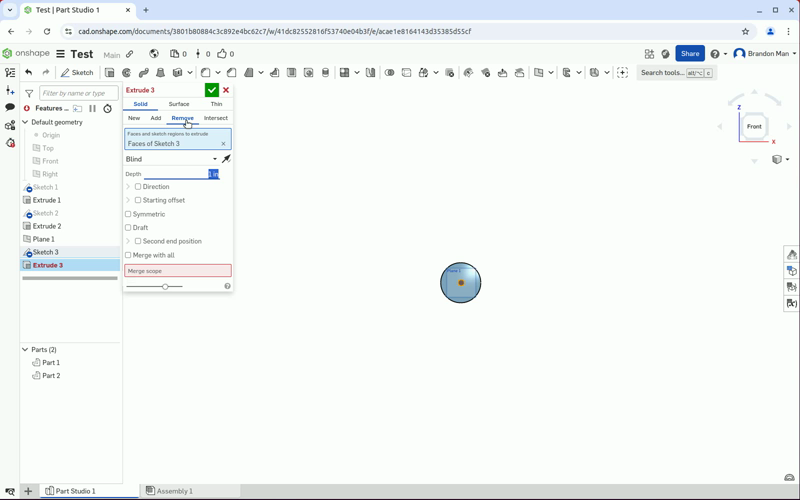
text(23.108)
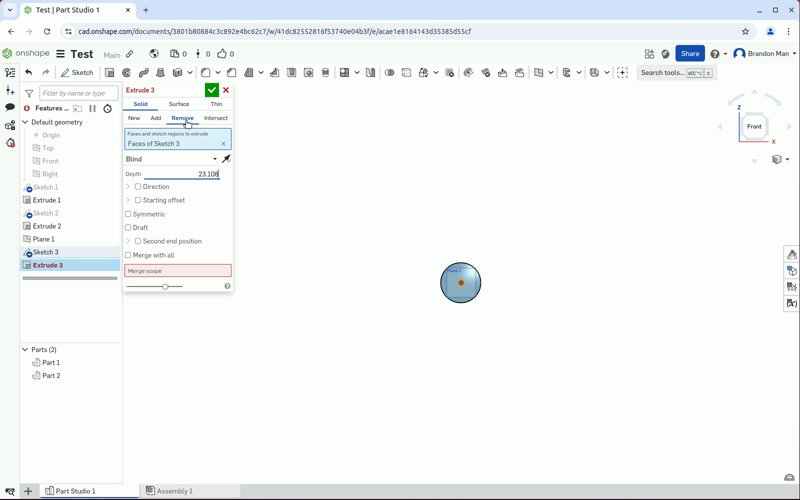
key(tab, 6)
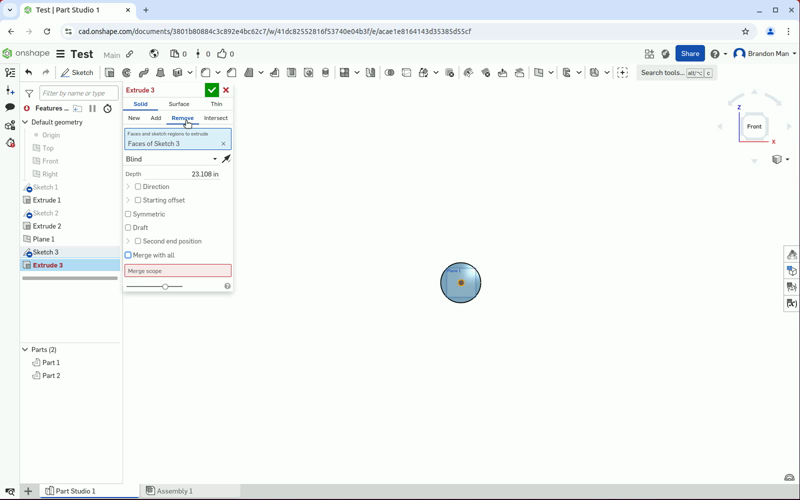
key(space)
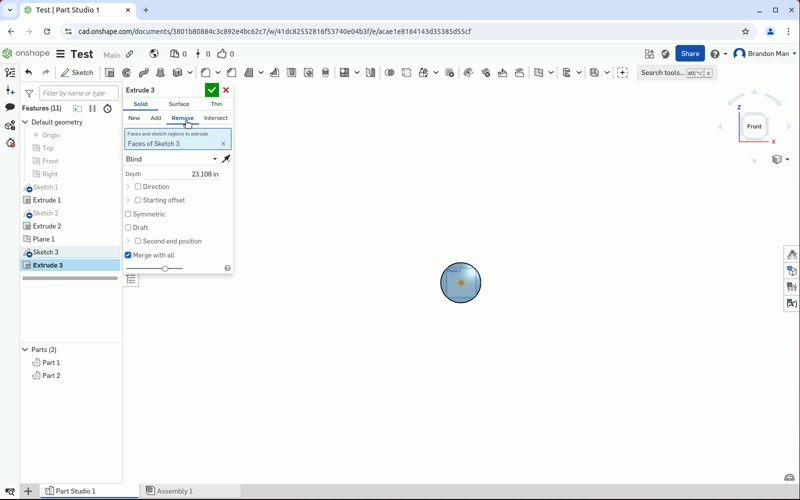
key(enter)
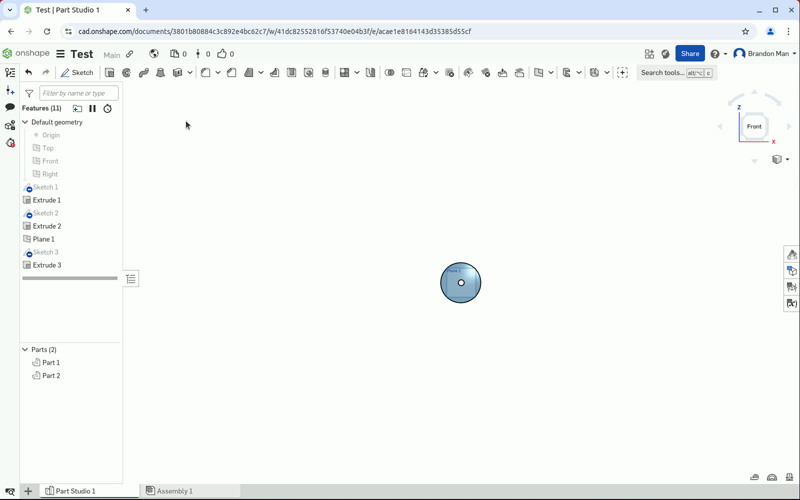
key(shift+h)
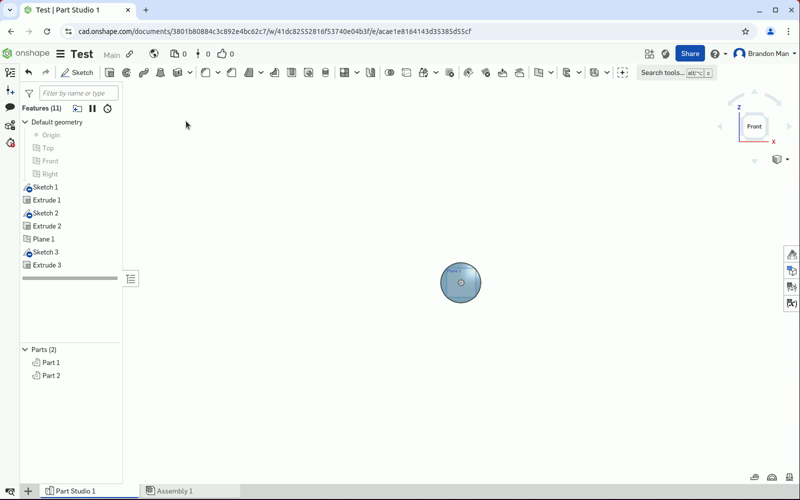
key(shift+h)
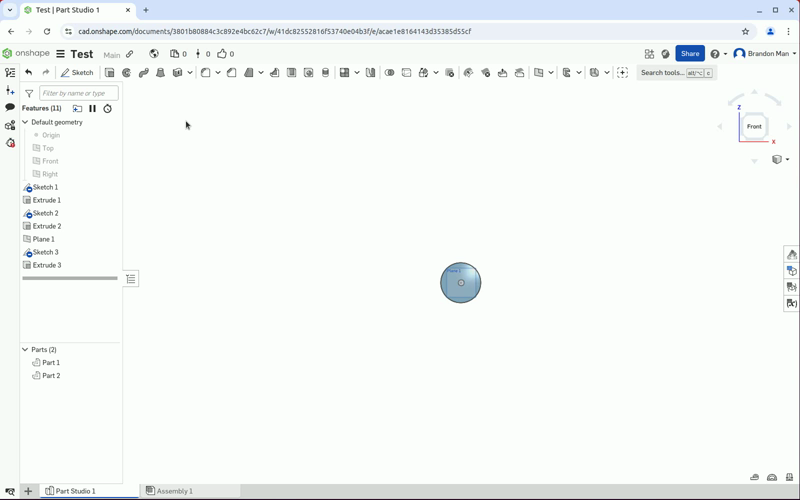
key(shift+7)
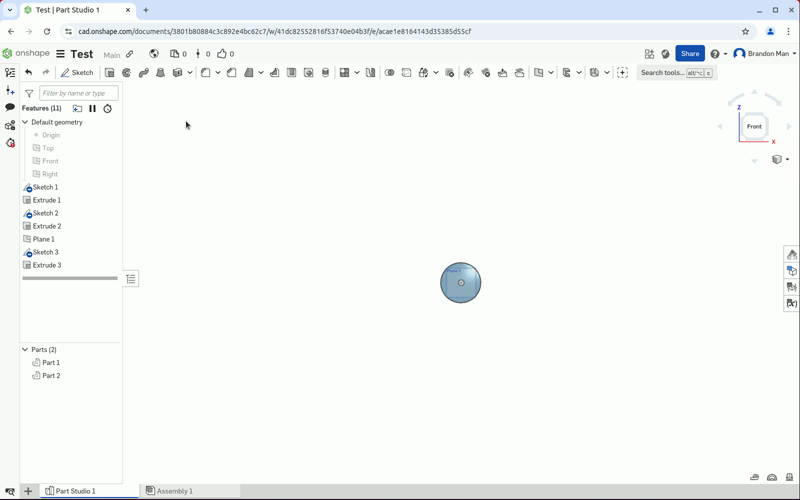
key(left, 2)
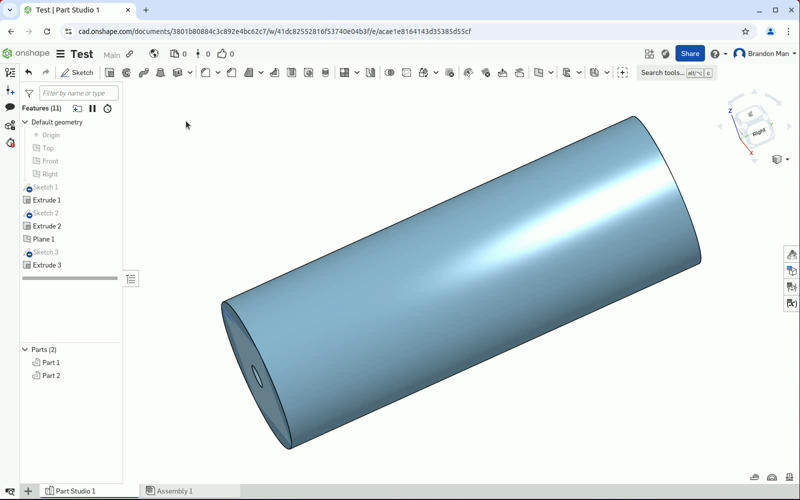
key(down, 2)
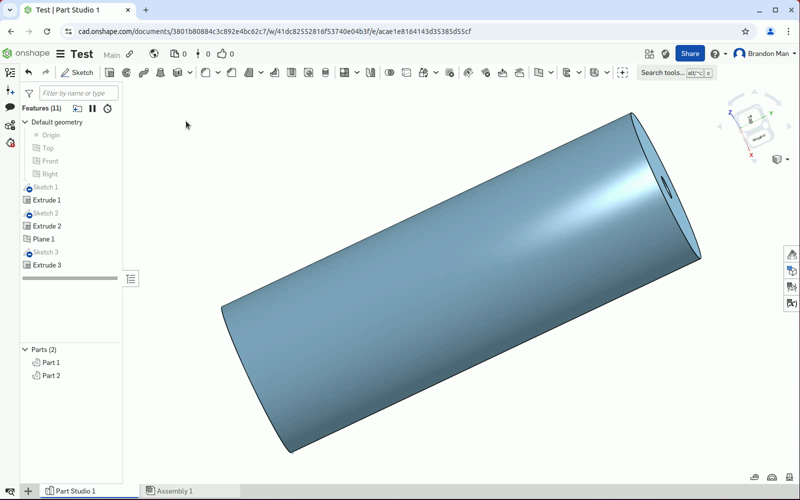
key(up, 2)
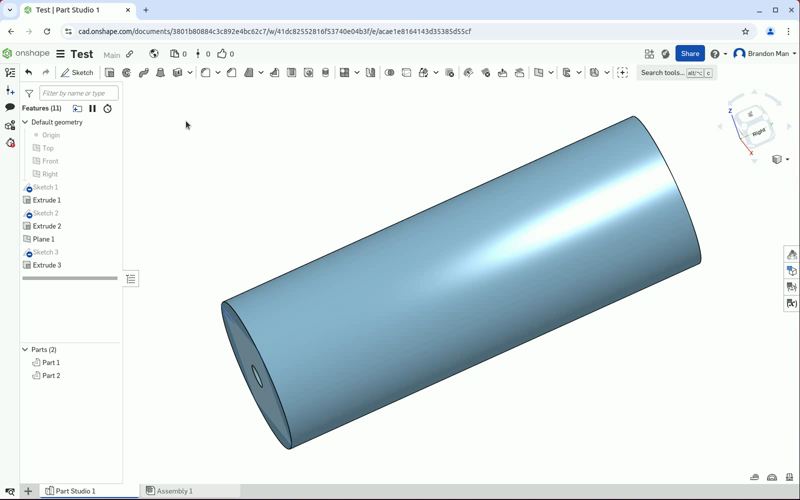
key(right, 2)
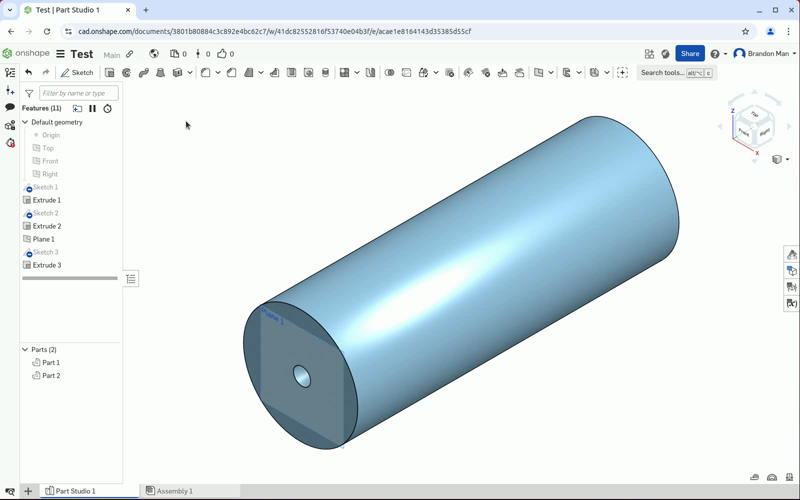
mouse_move(73, 189)
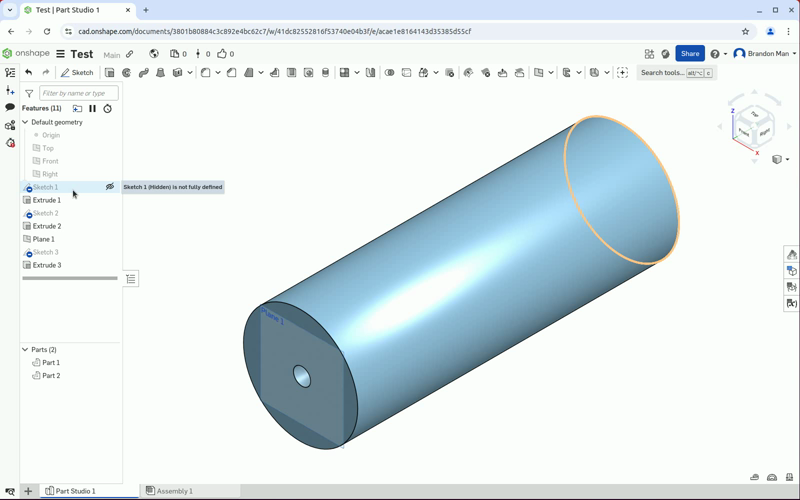
click(73, 189)